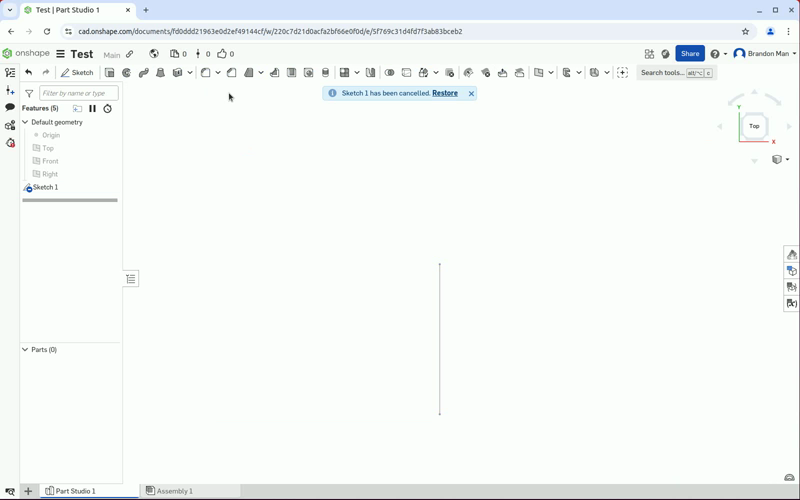
key(shift+h)
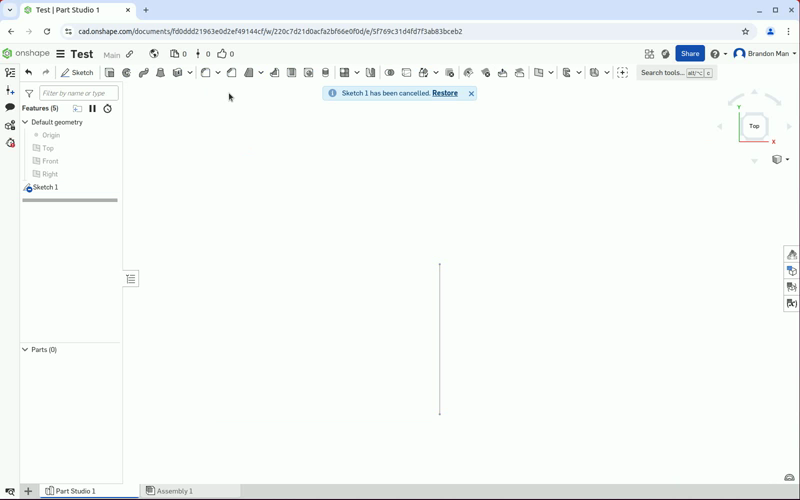
key(shift+s)
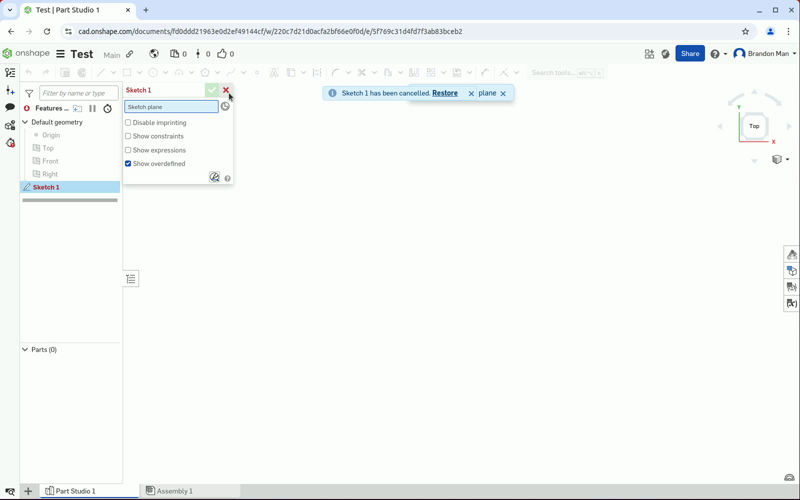
mouse_move(73, 150)
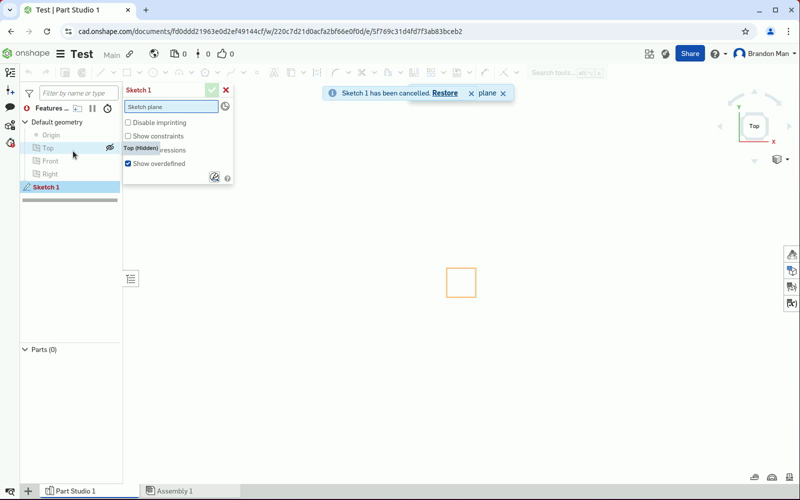
click(73, 150)
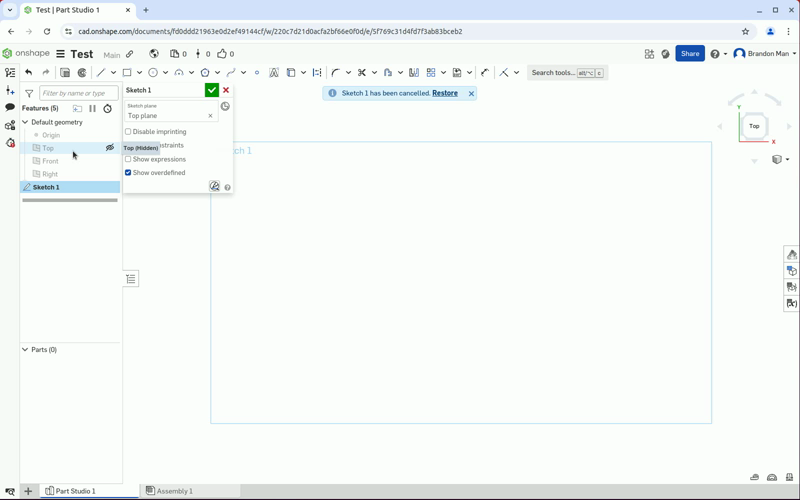
mouse_move(73, 352)
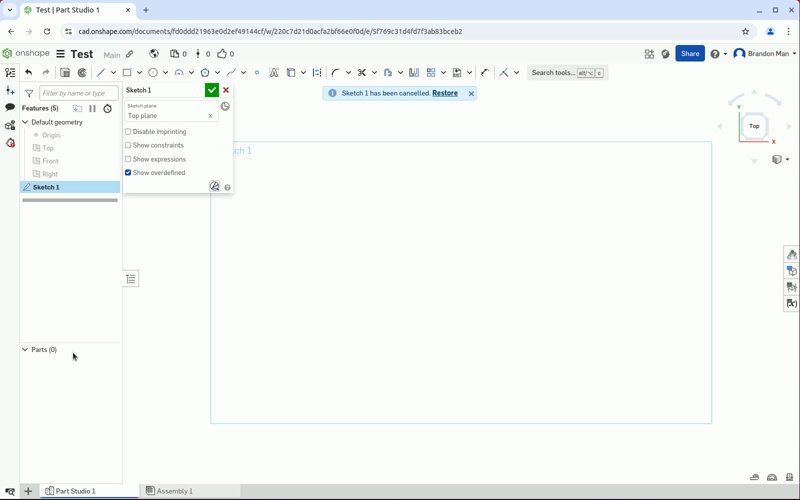
key(y)
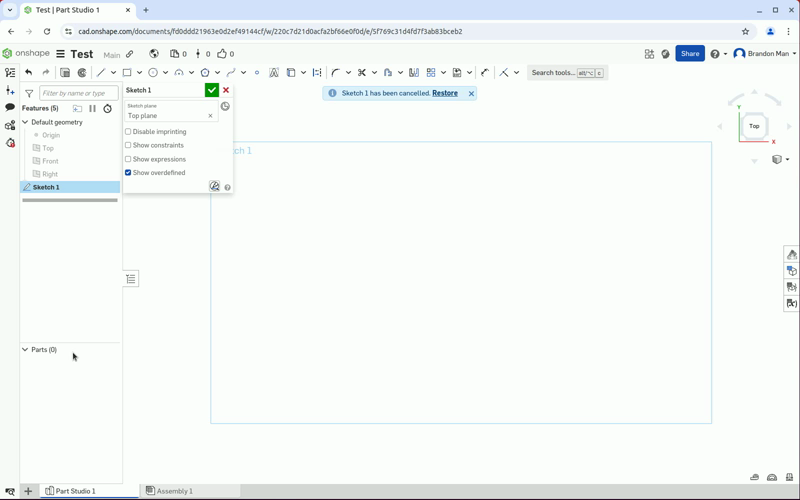
key(l)
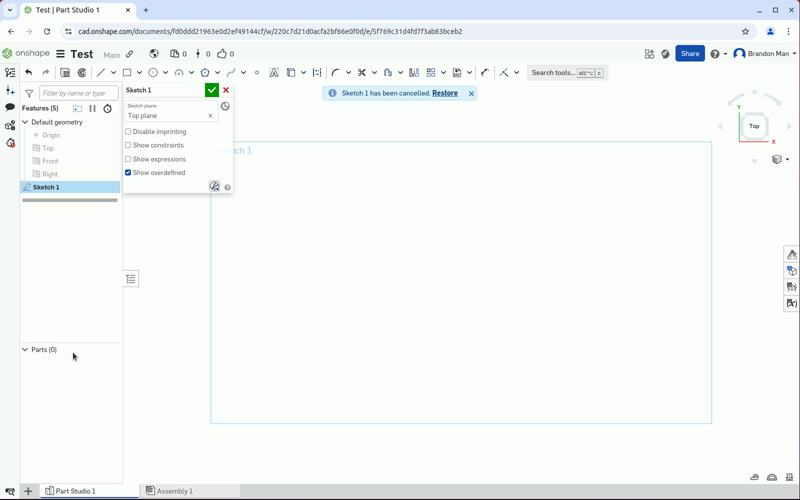
key_down(shift)
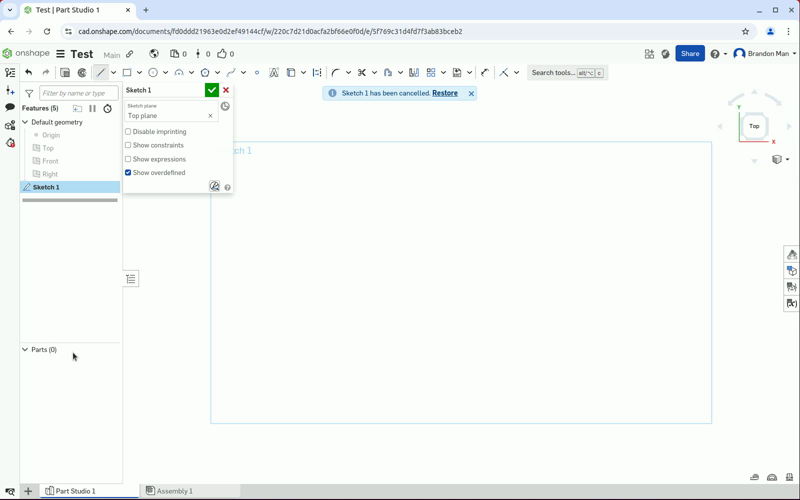
mouse_move(390, 354)
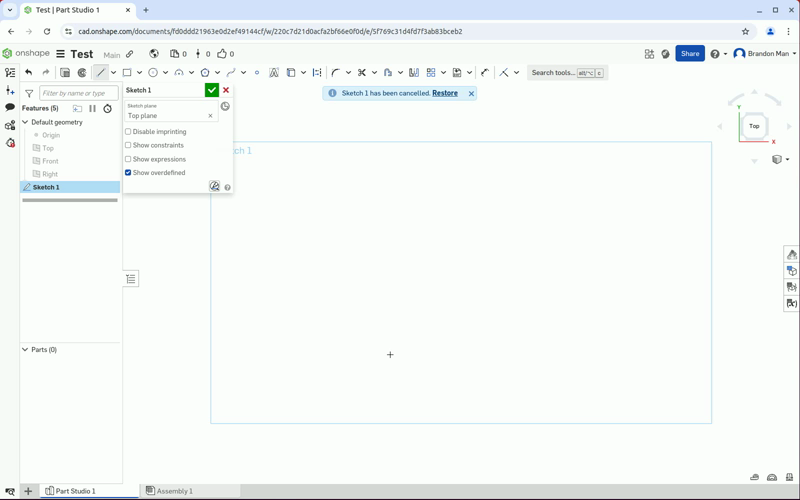
click(390, 354)
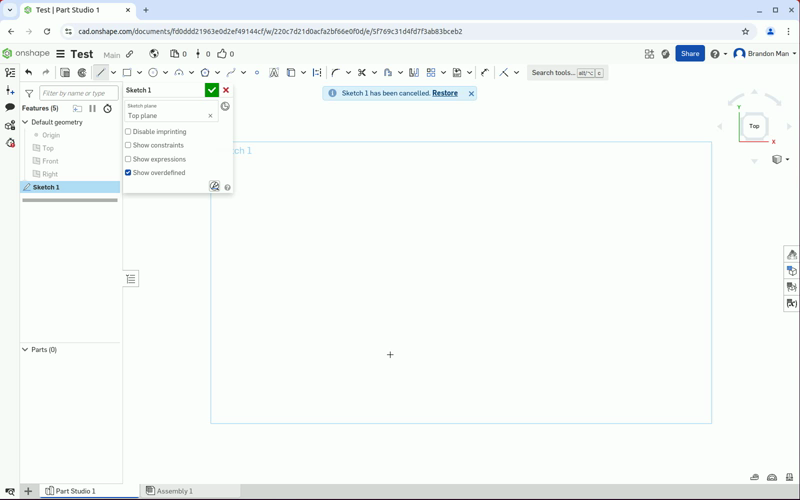
key_up(shift)
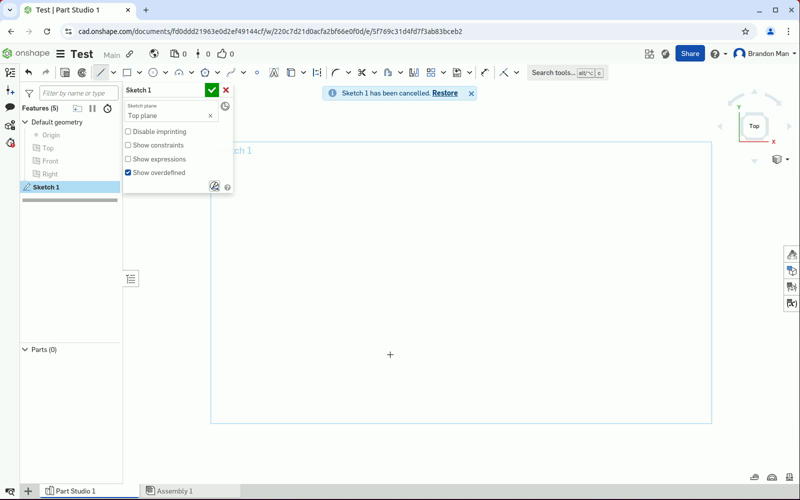
key_down(shift)
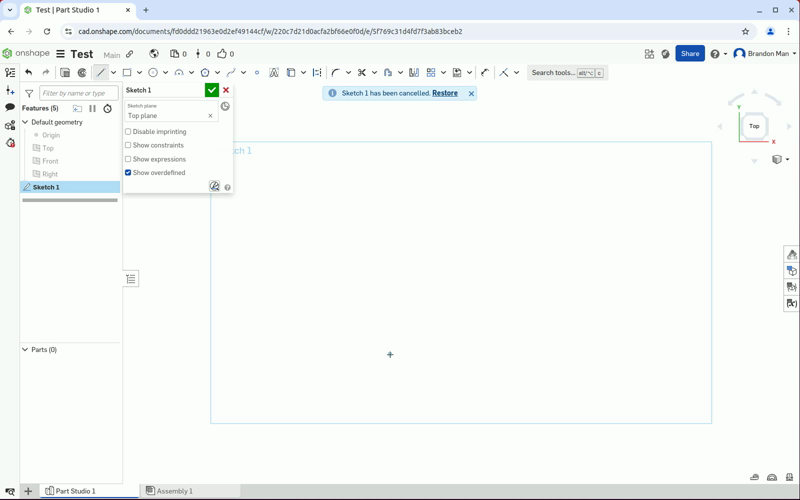
mouse_move(531, 354)
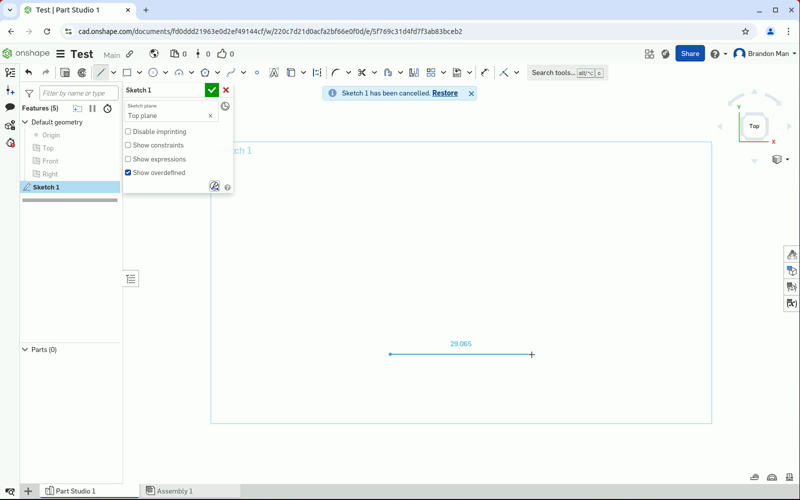
click(531, 354)
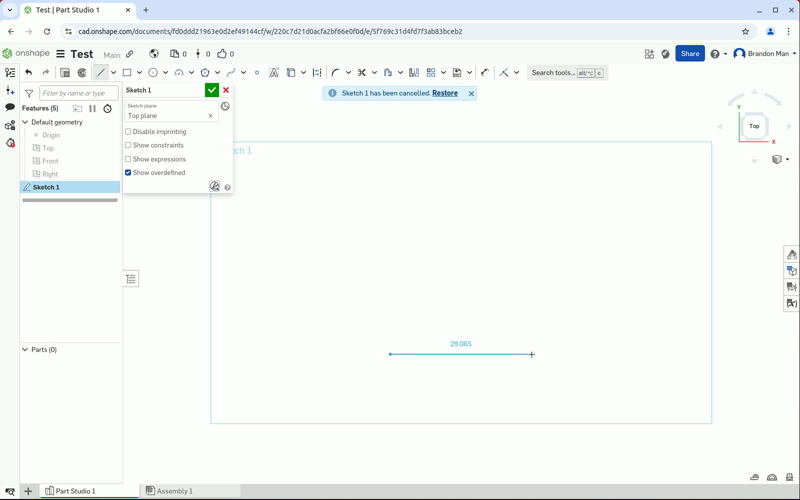
key_up(shift)
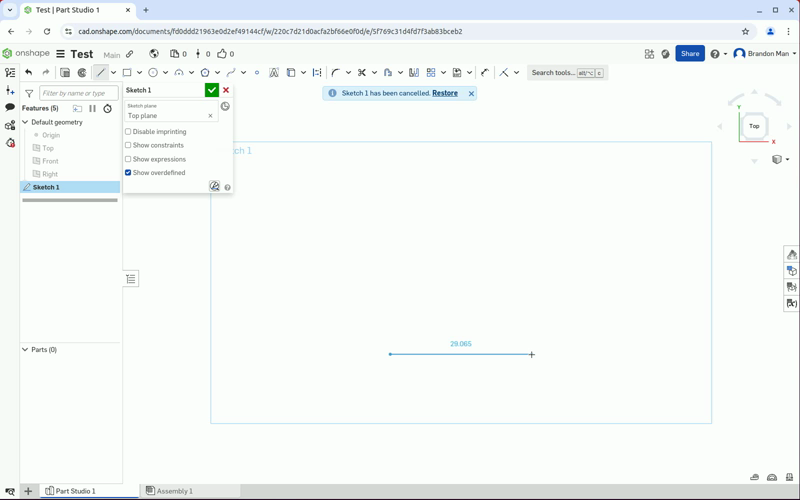
key_down(shift)
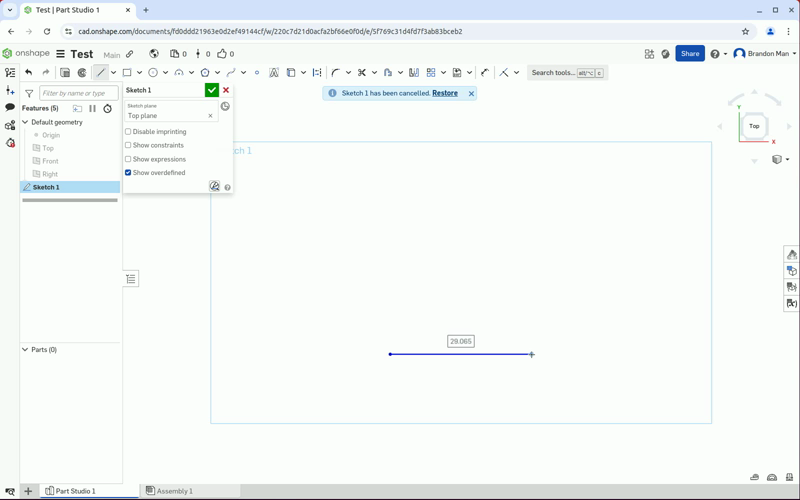
mouse_move(531, 211)
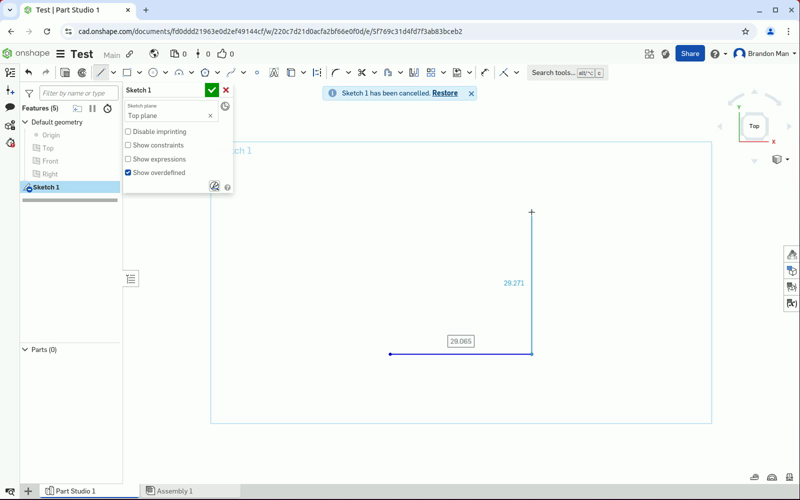
click(531, 211)
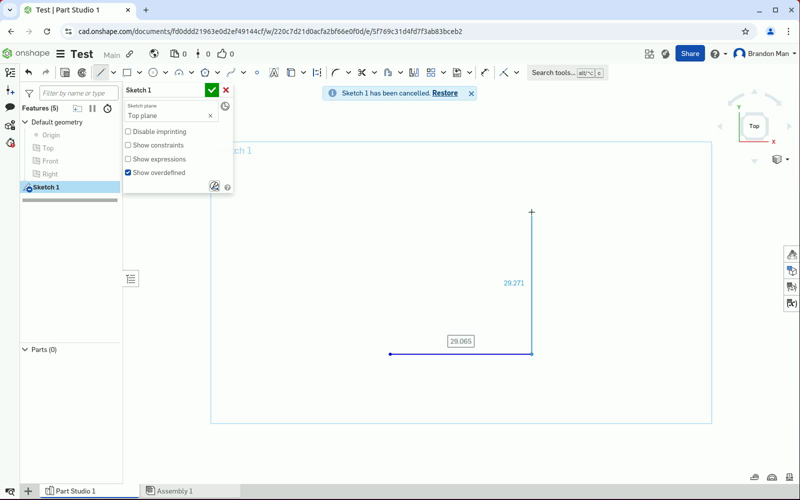
key_up(shift)
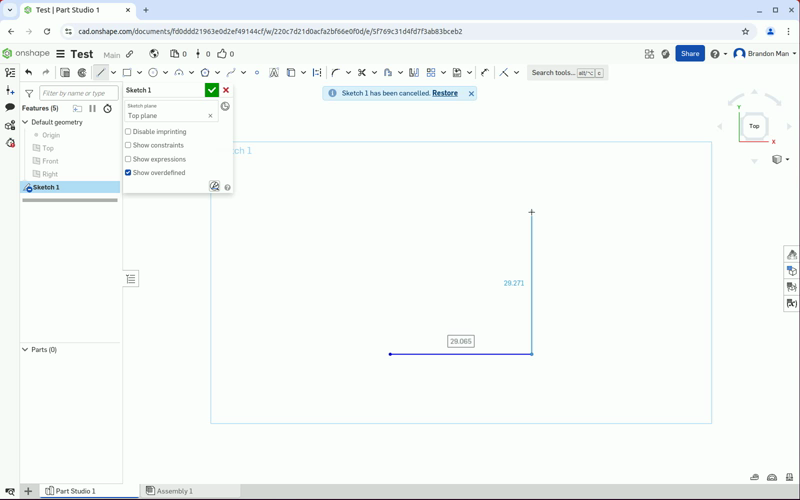
key_down(shift)
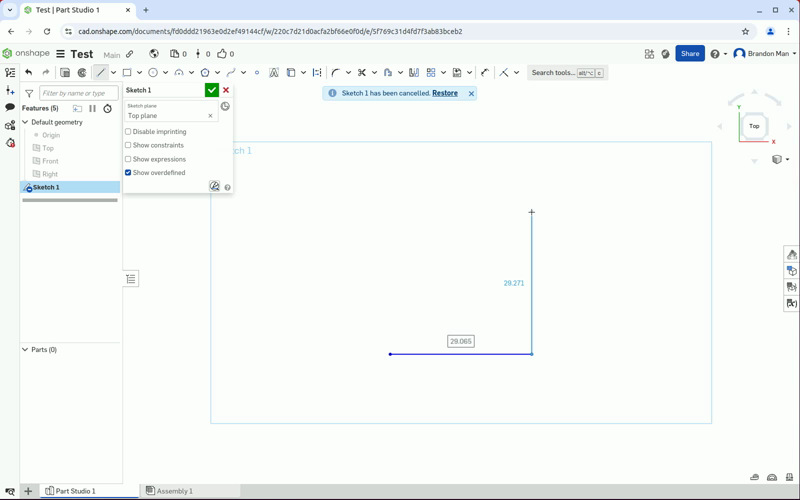
mouse_move(390, 211)
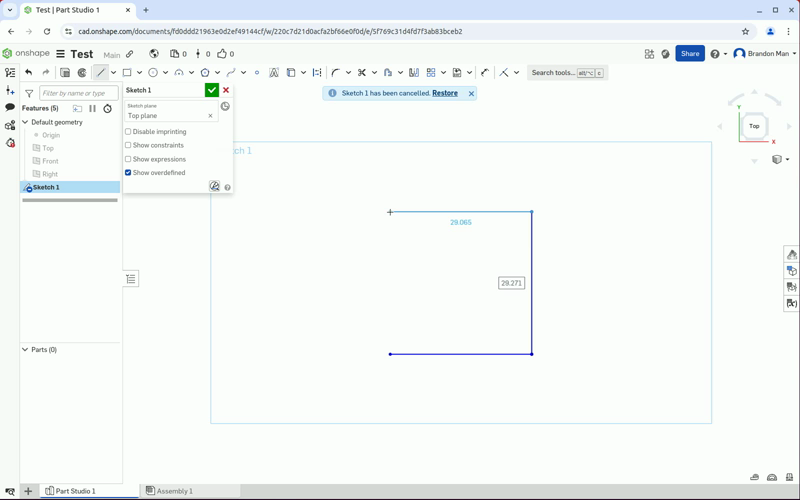
click(390, 211)
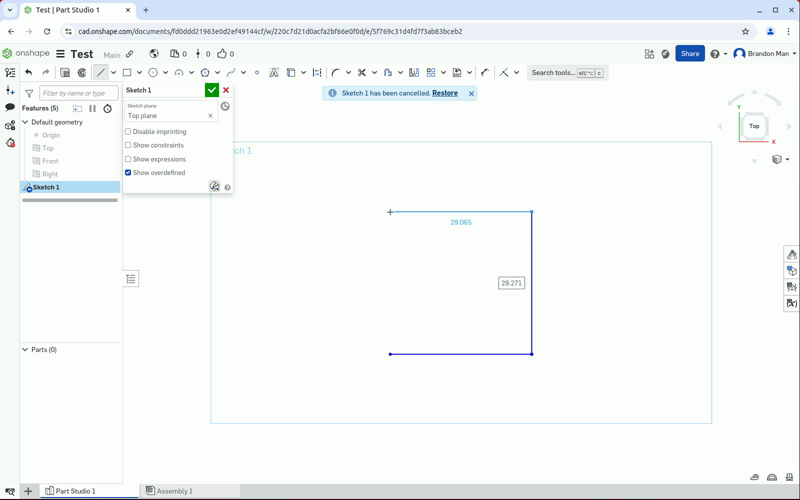
key_up(shift)
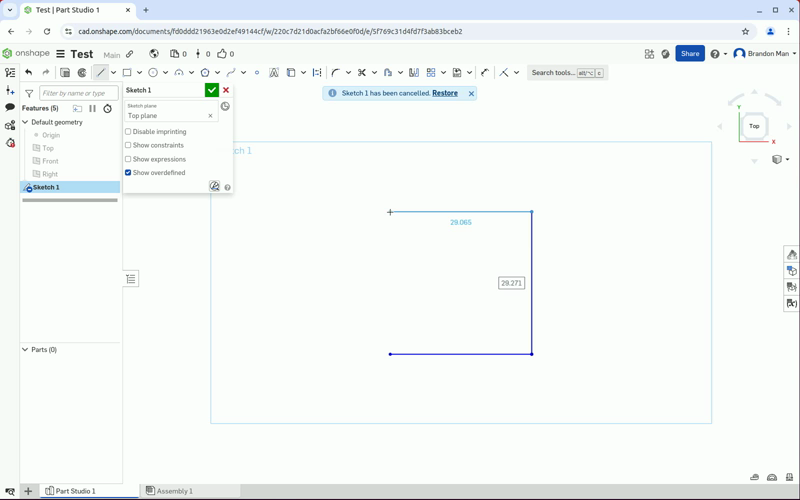
key_down(shift)
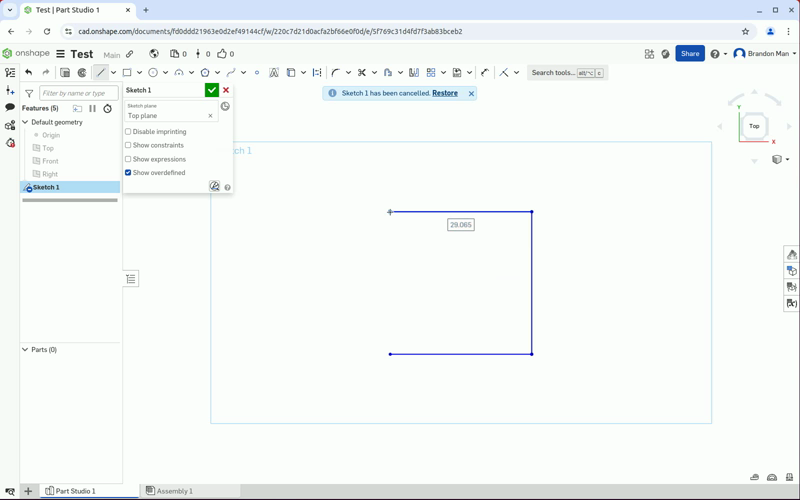
mouse_move(420, 211)
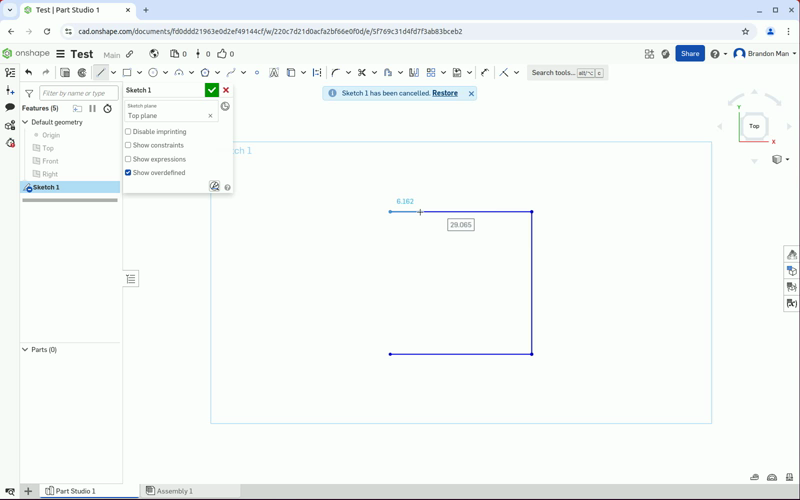
mouse_move(390, 264)
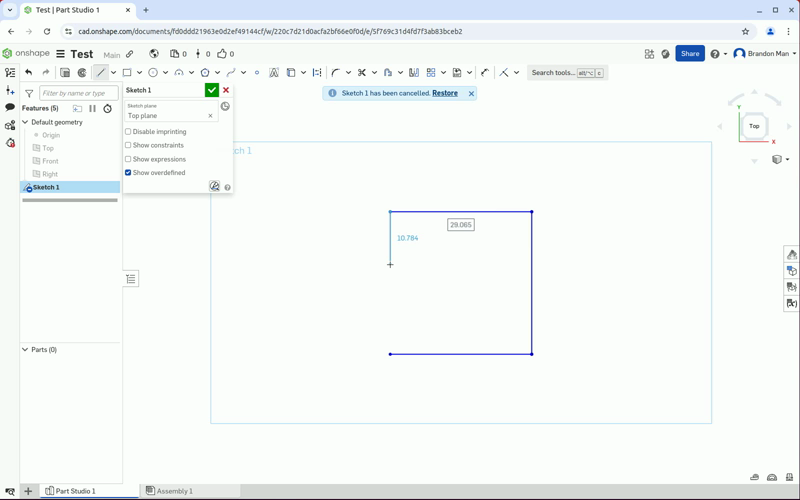
click(390, 264)
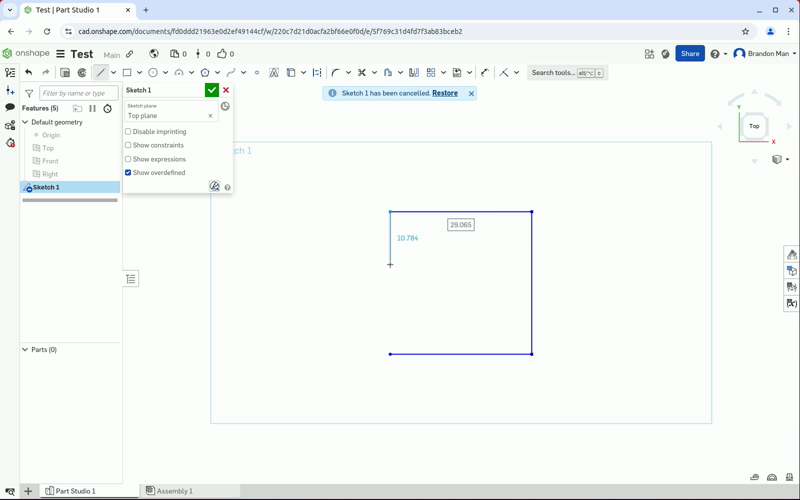
key_up(shift)
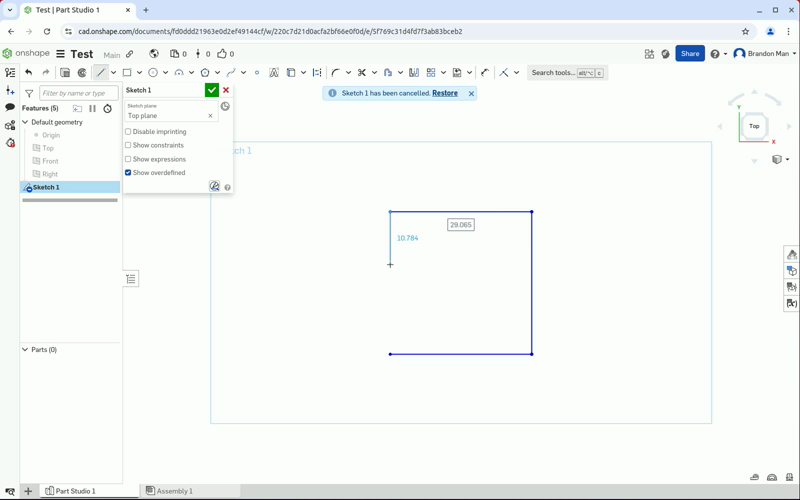
key_down(shift)
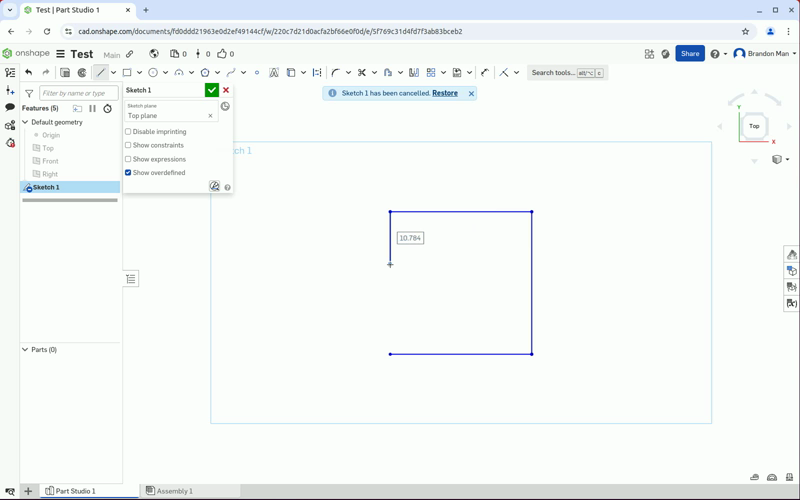
mouse_move(390, 354)
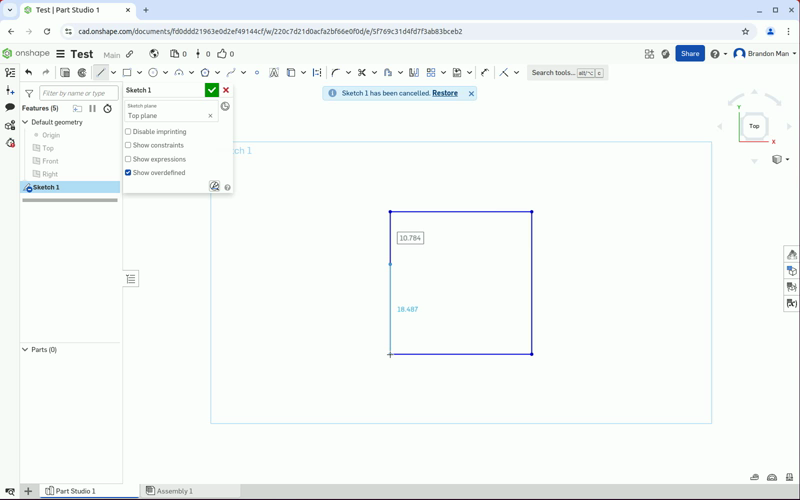
key_up(shift)
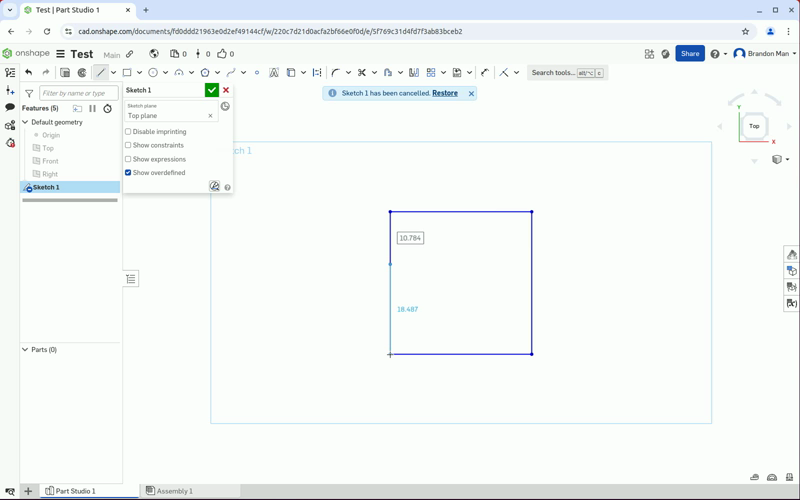
click(390, 354)
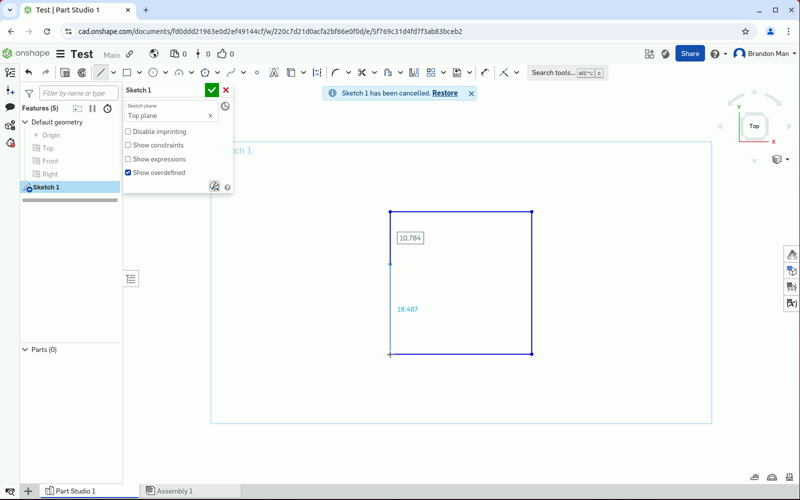
key(esc)
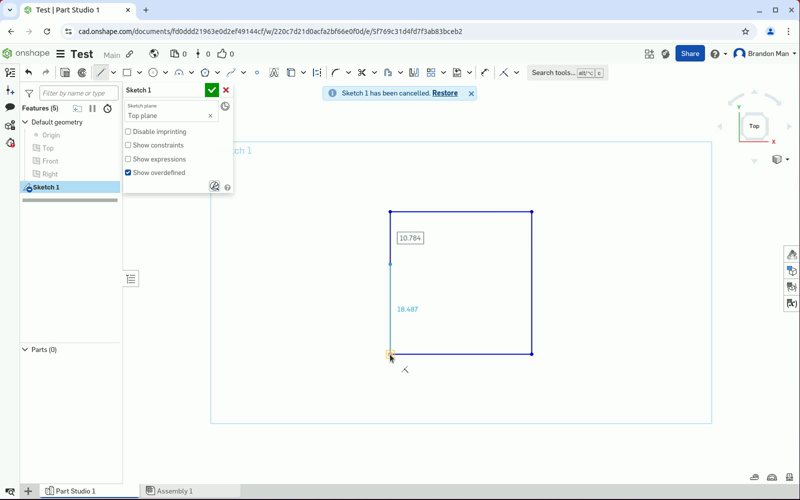
mouse_move(515, 303)
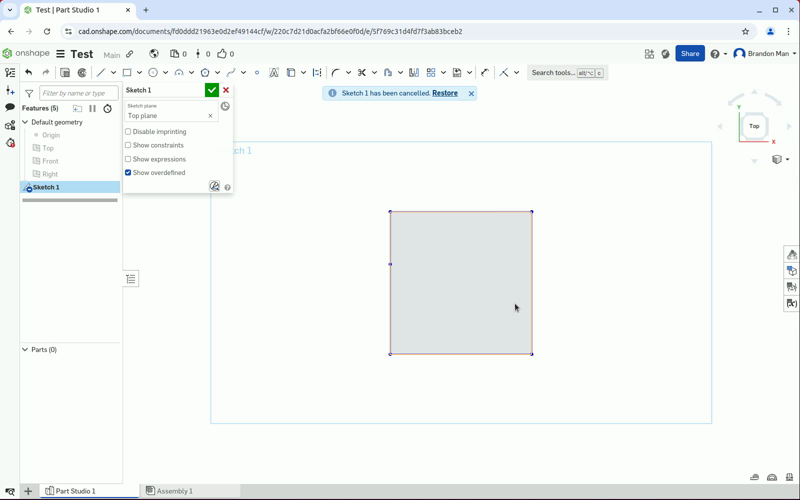
click(515, 303)
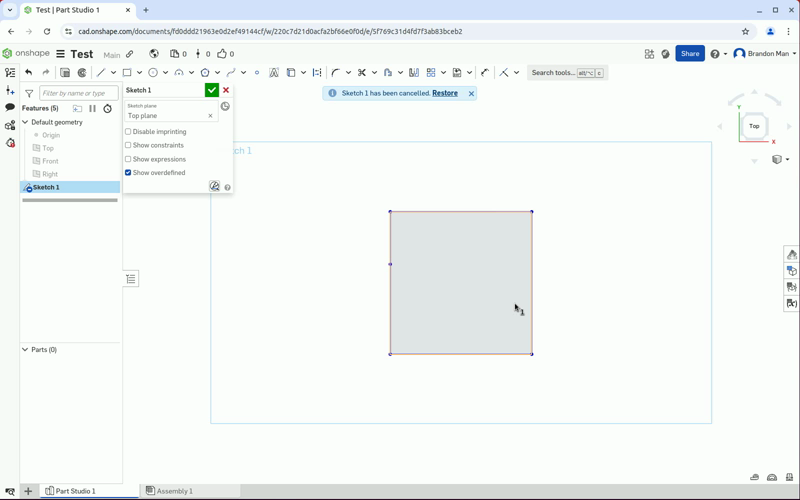
mouse_move(73, 352)
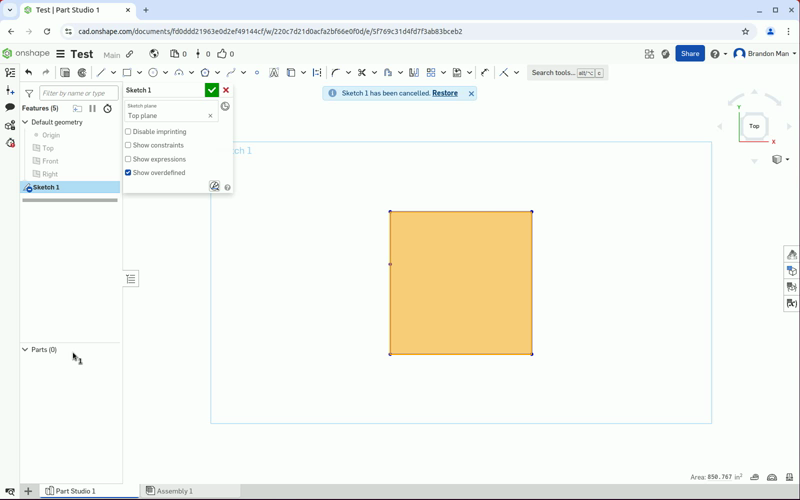
key(shift+y)
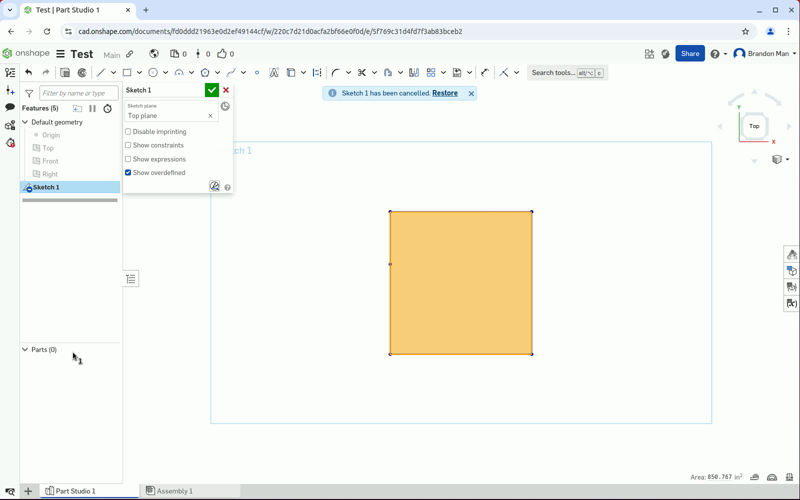
key(shift+e)
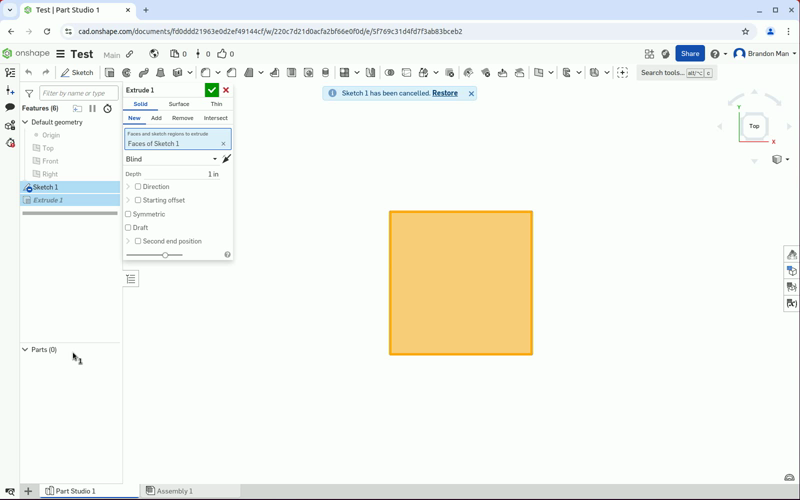
mouse_move(143, 106)
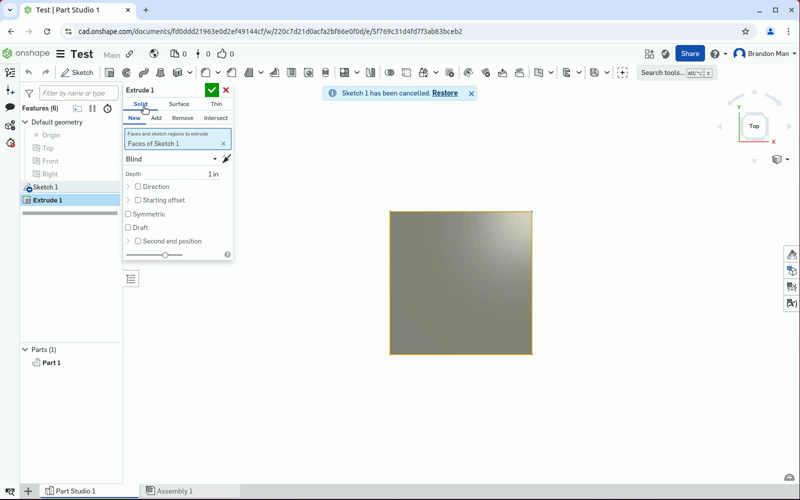
click(143, 106)
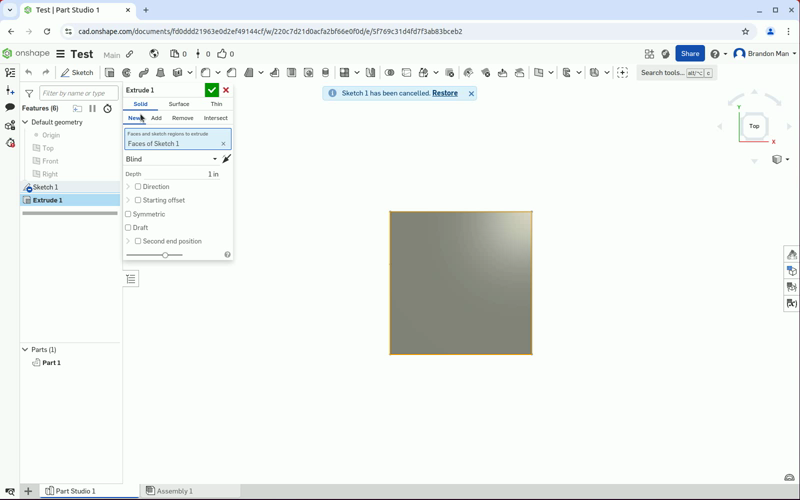
mouse_move(137, 120)
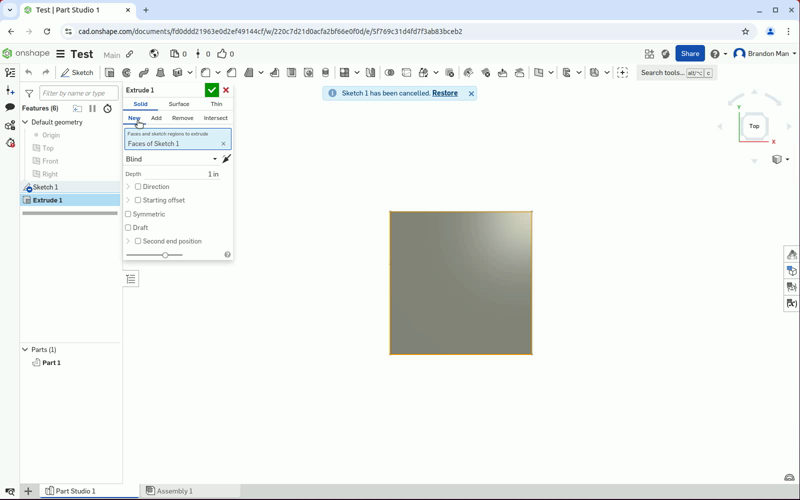
click(137, 120)
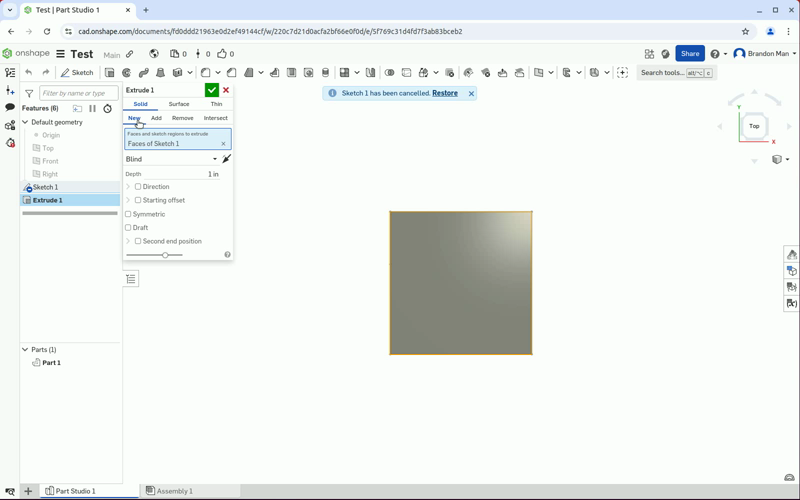
key(tab, 4)
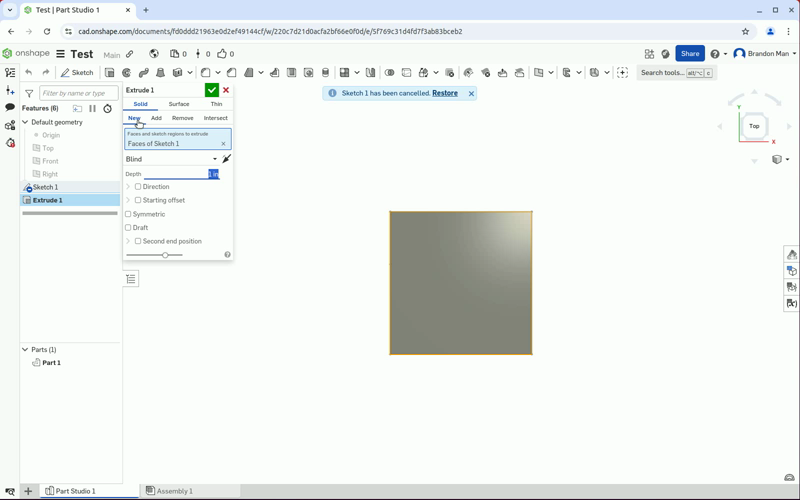
text(0.241)
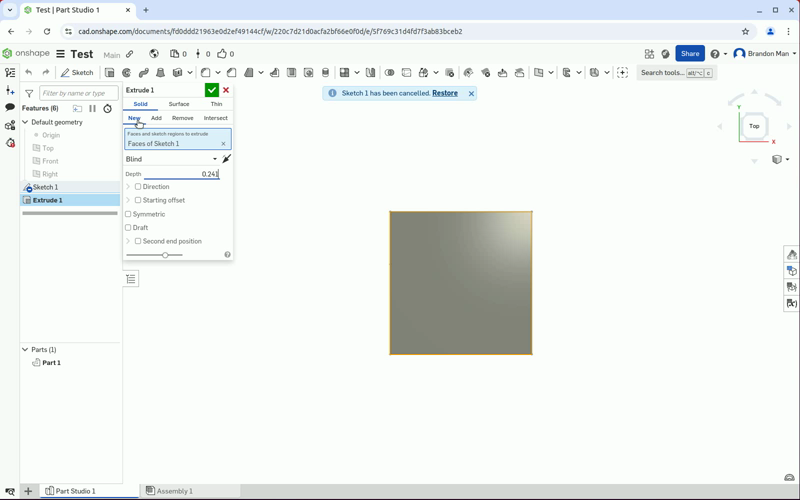
key(enter)
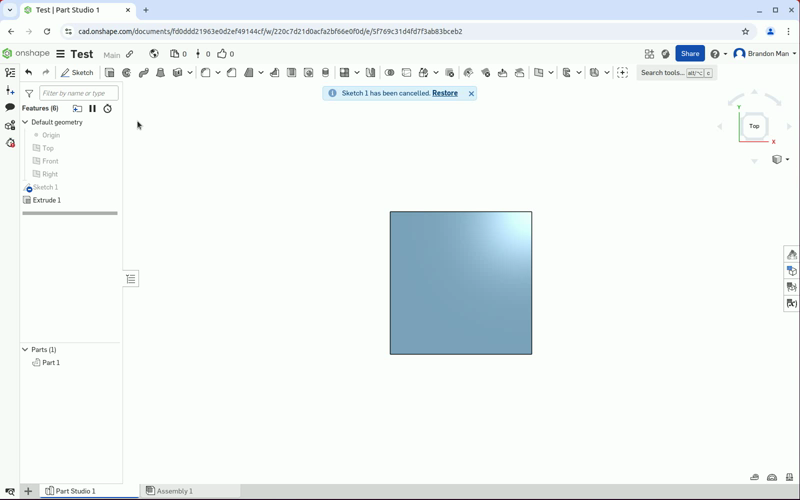
key(shift+h)
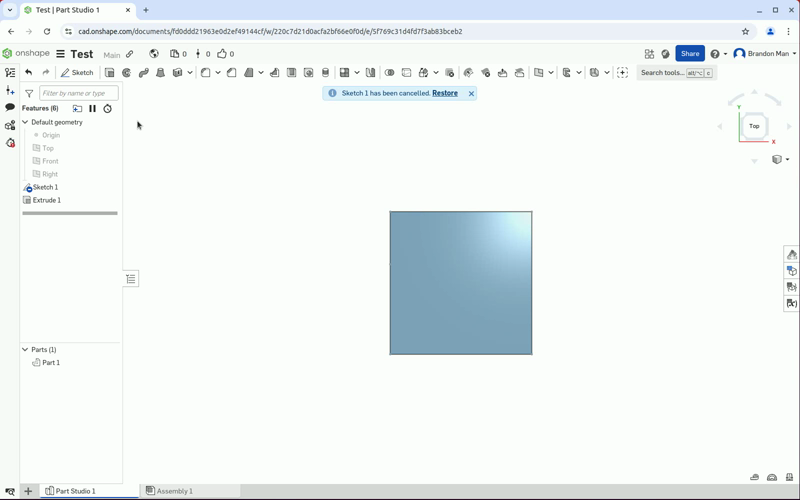
key(shift+h)
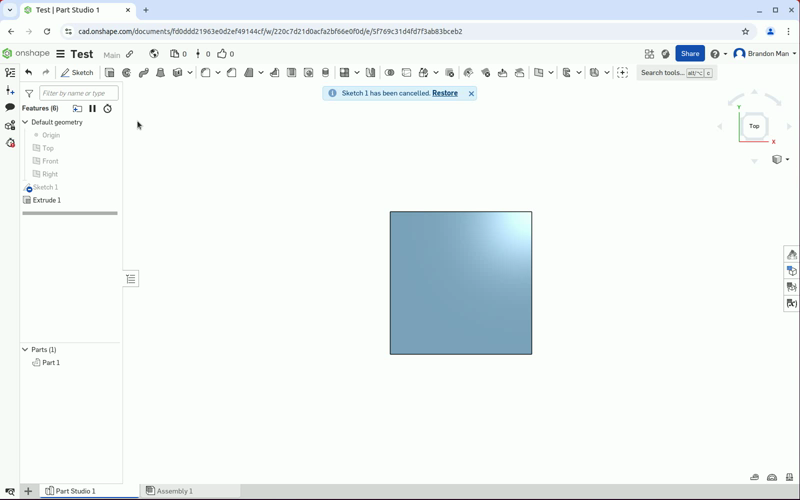
mouse_move(73, 189)
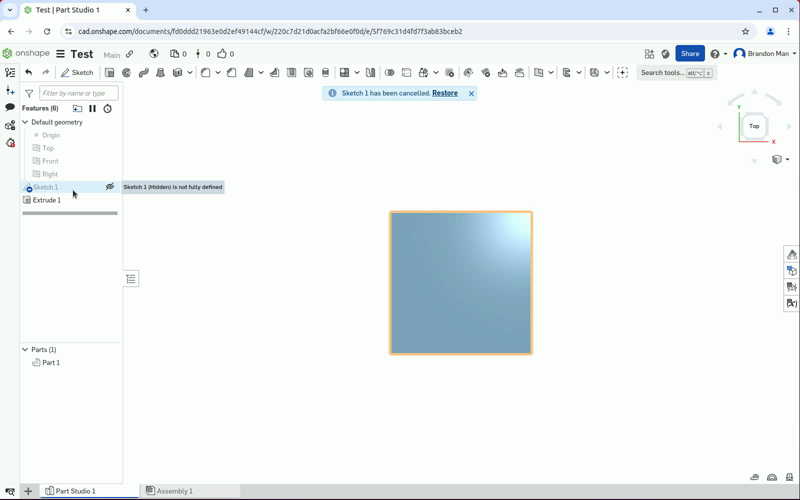
click(73, 189)
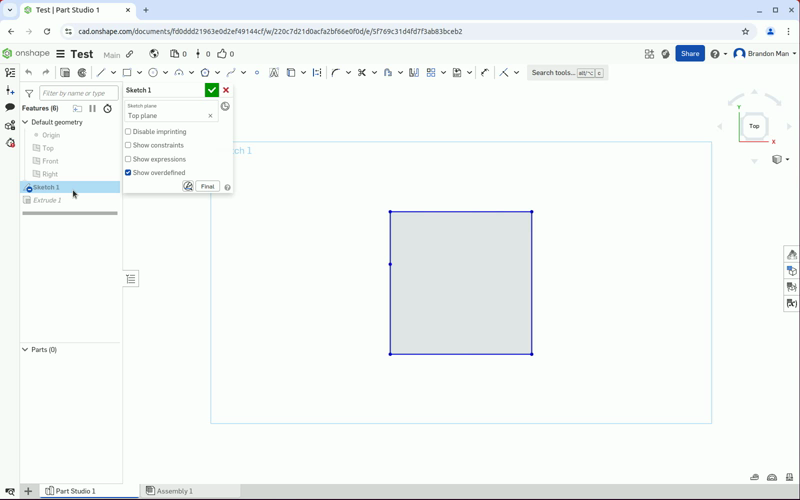
mouse_move(229, 92)
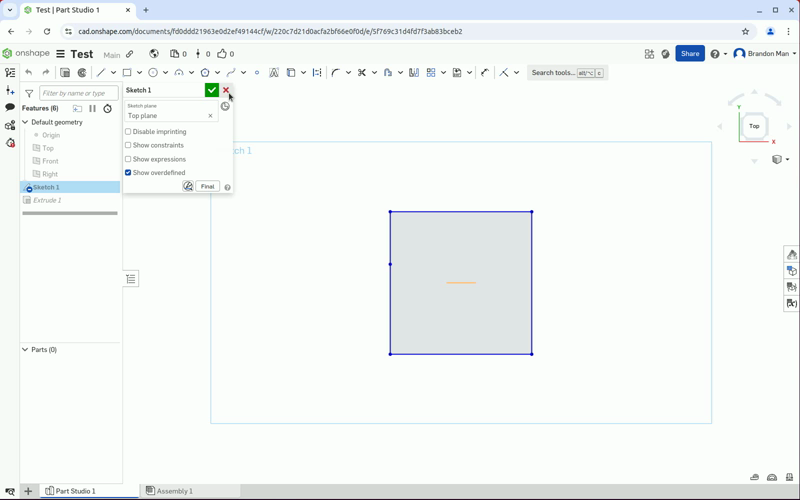
click(229, 92)
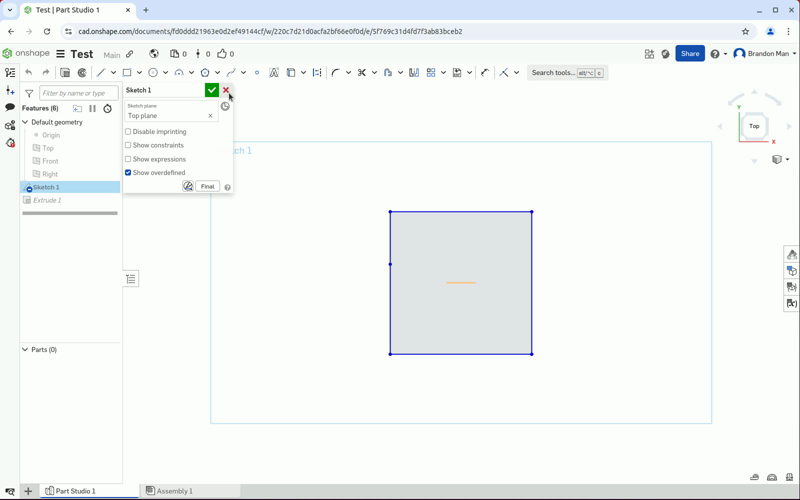
key(shift+s)
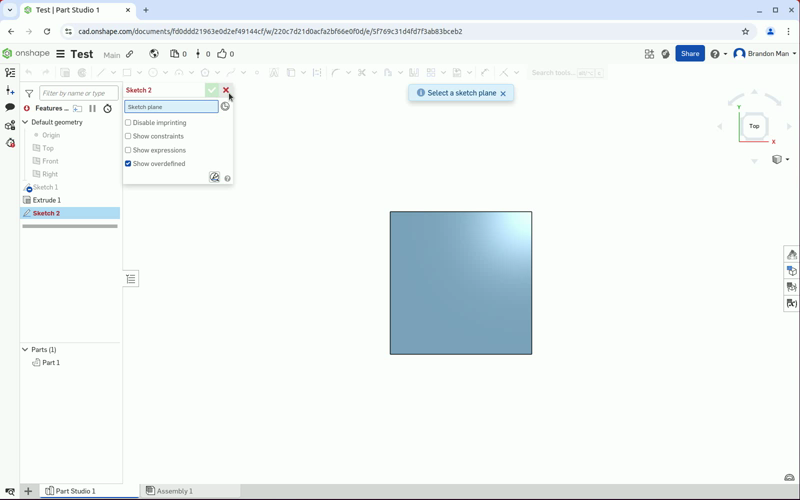
mouse_move(73, 150)
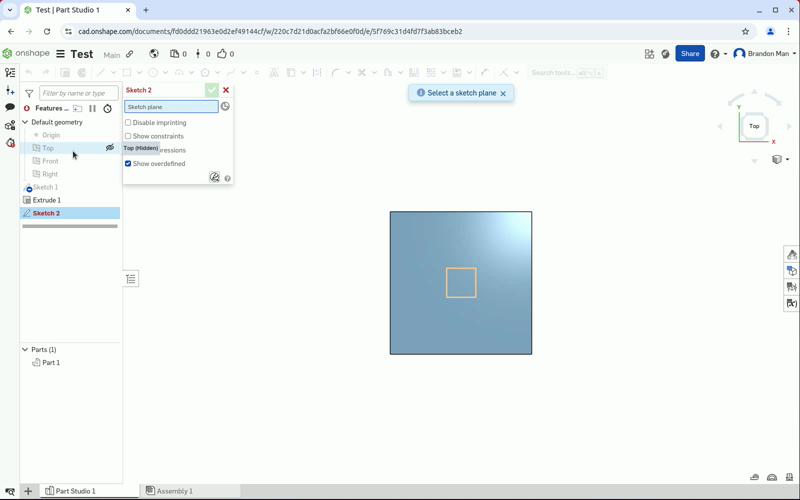
click(73, 150)
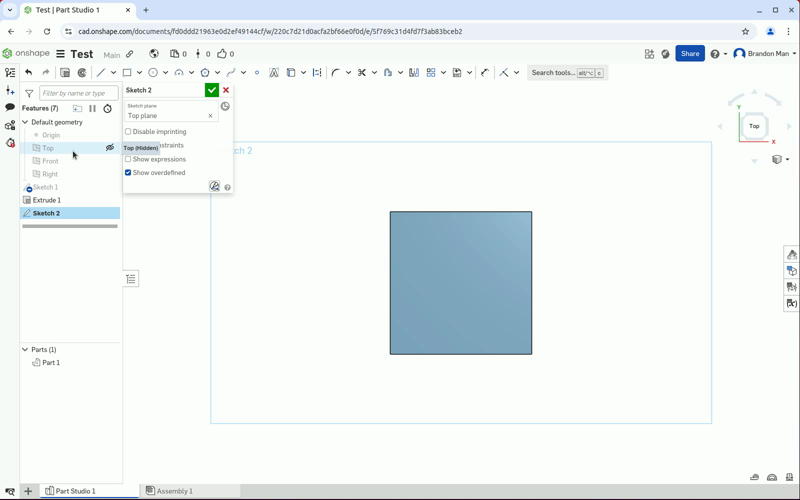
mouse_move(73, 352)
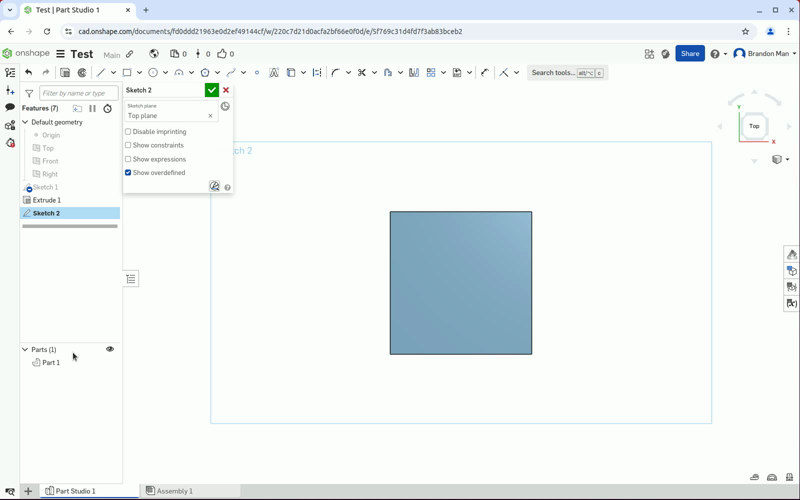
key(y)
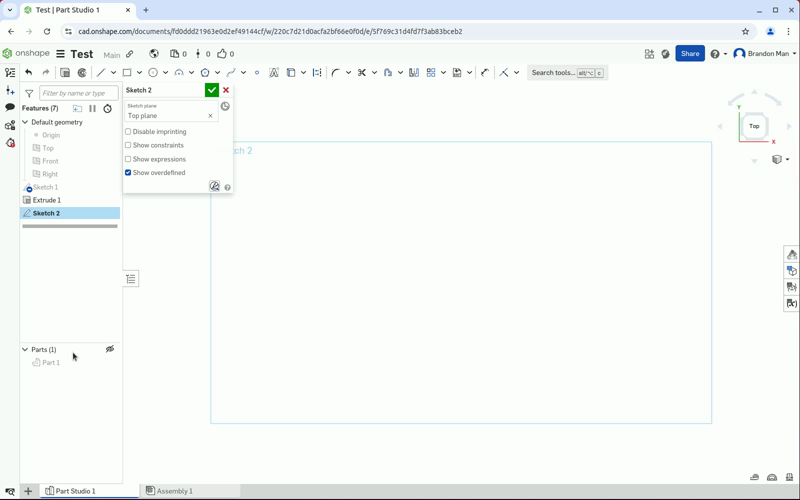
key(l)
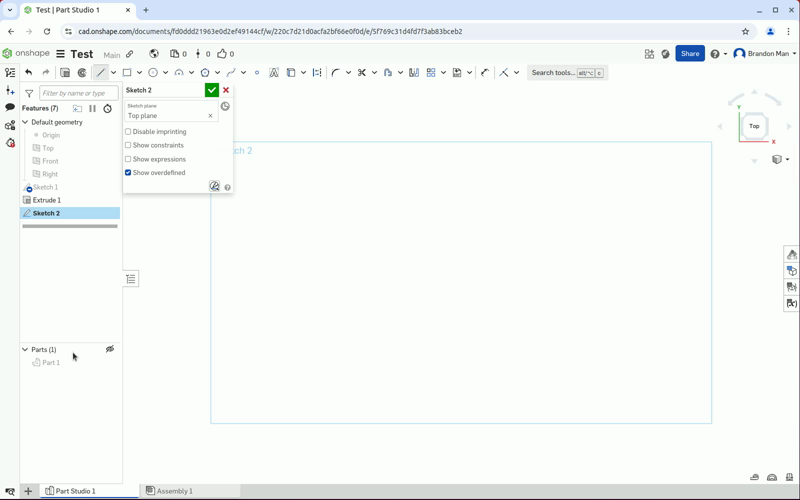
key_down(shift)
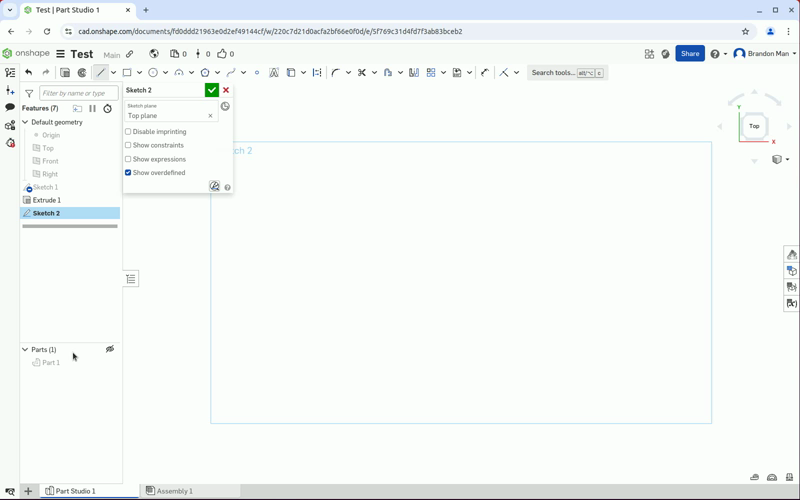
mouse_move(352, 264)
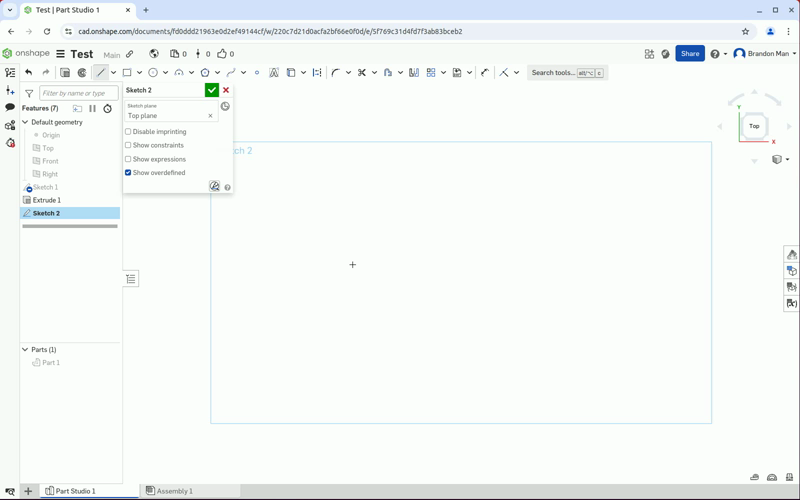
click(352, 264)
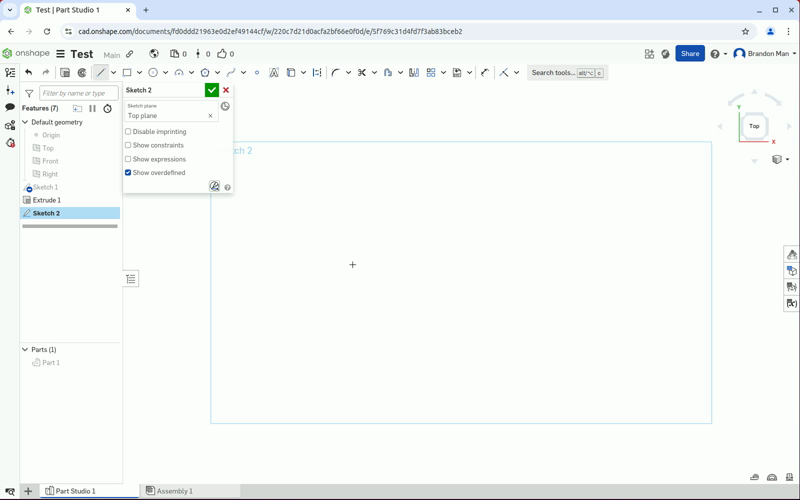
key_up(shift)
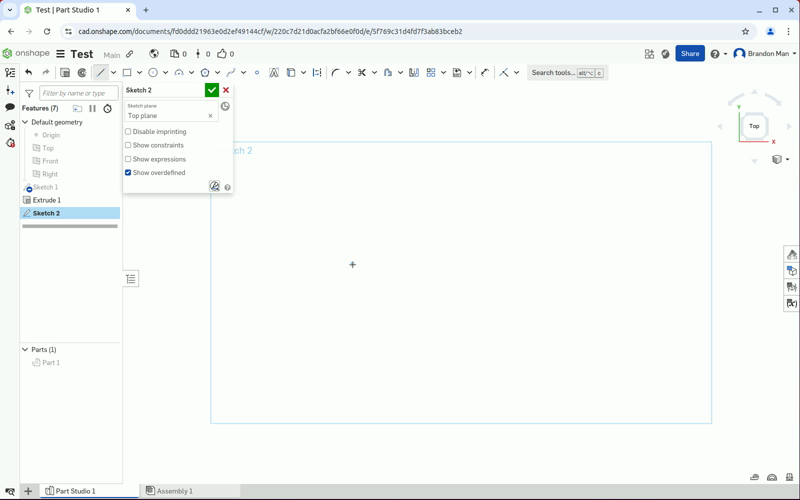
key_down(shift)
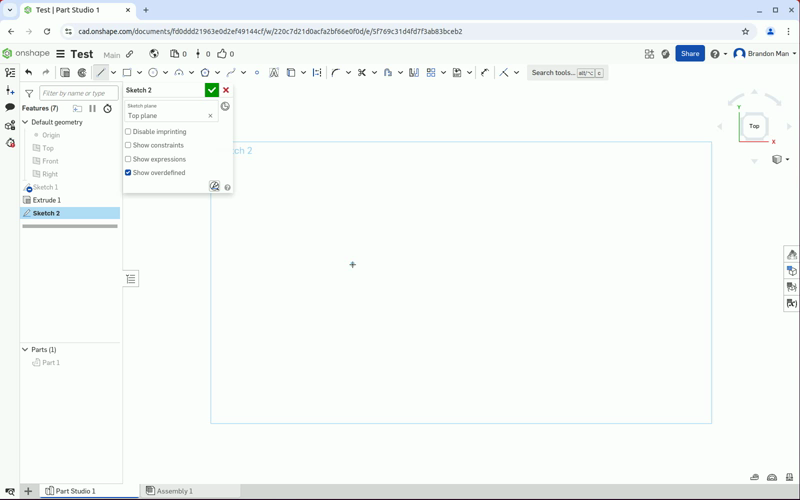
mouse_move(382, 264)
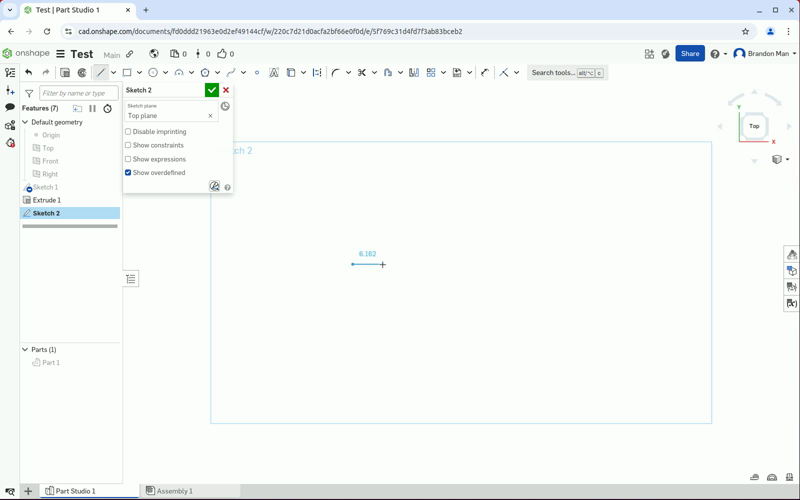
mouse_move(390, 264)
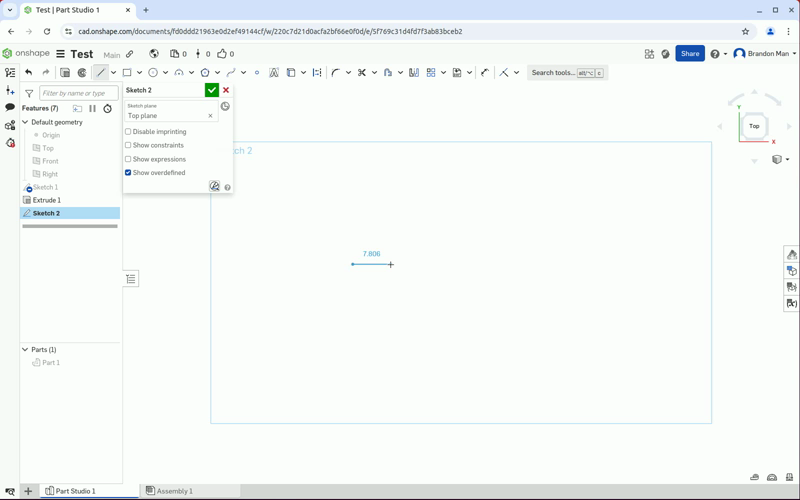
click(390, 264)
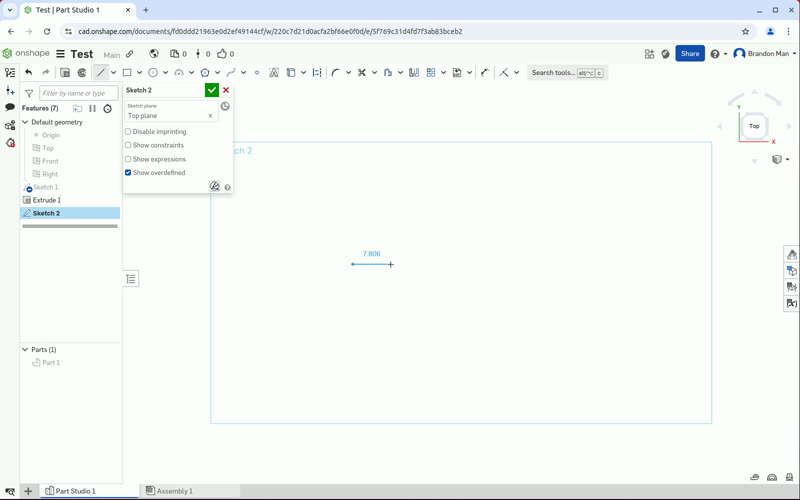
key_up(shift)
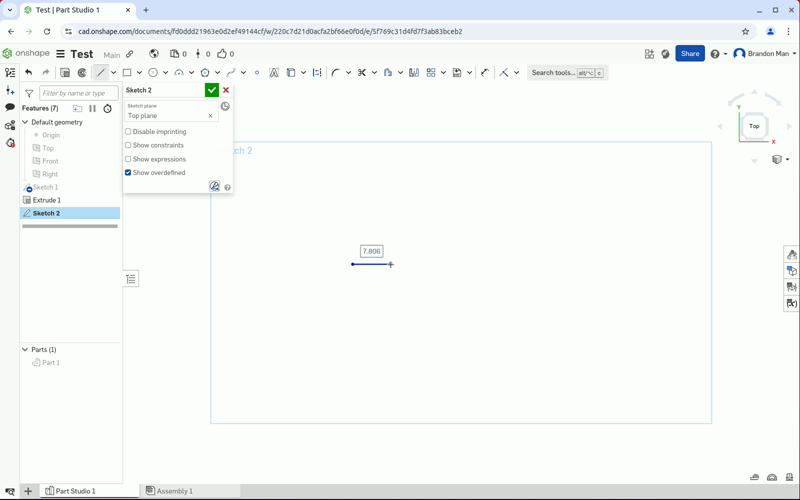
key_down(shift)
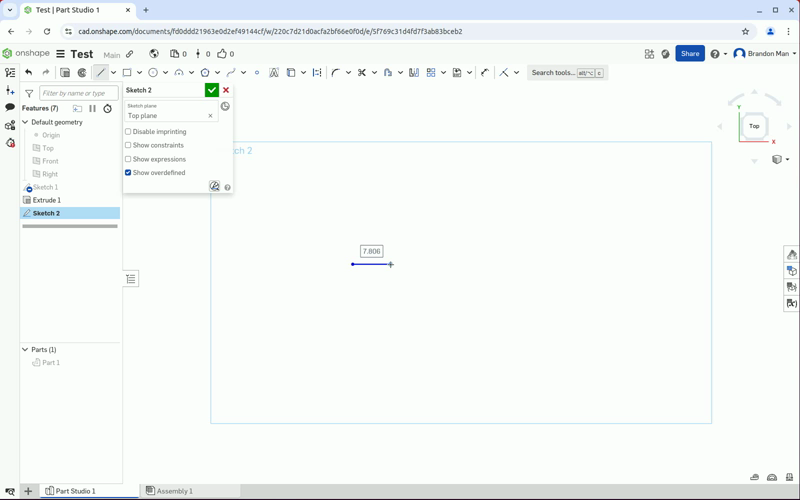
mouse_move(420, 264)
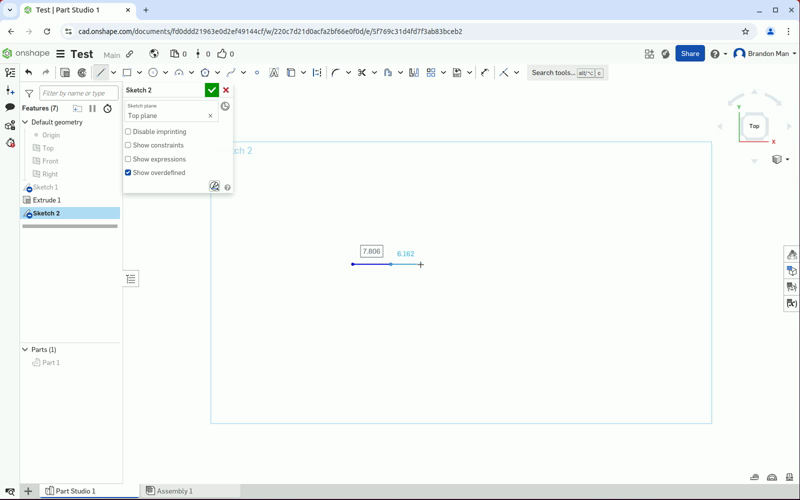
mouse_move(390, 210)
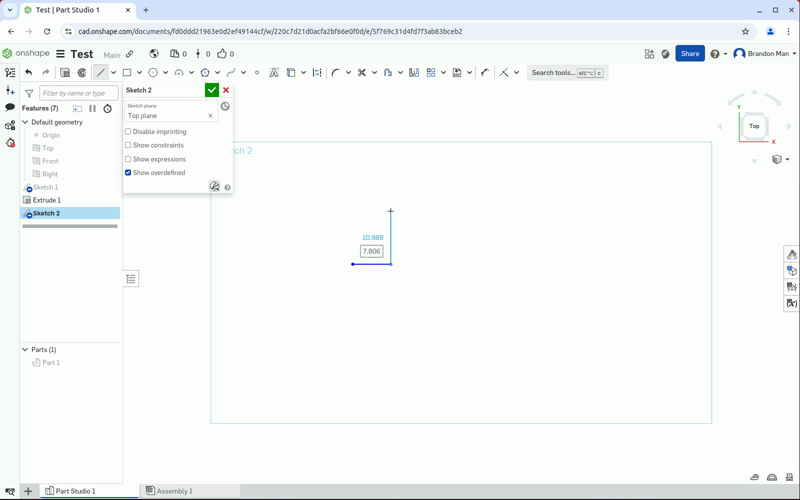
click(390, 210)
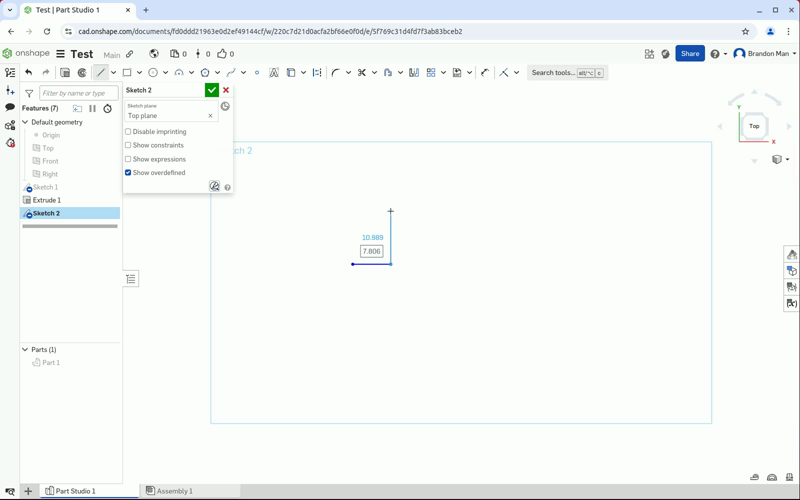
key_up(shift)
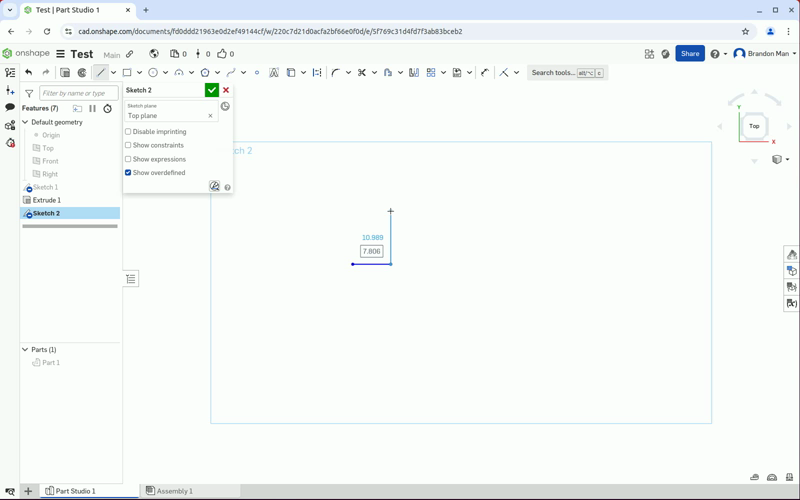
key_down(shift)
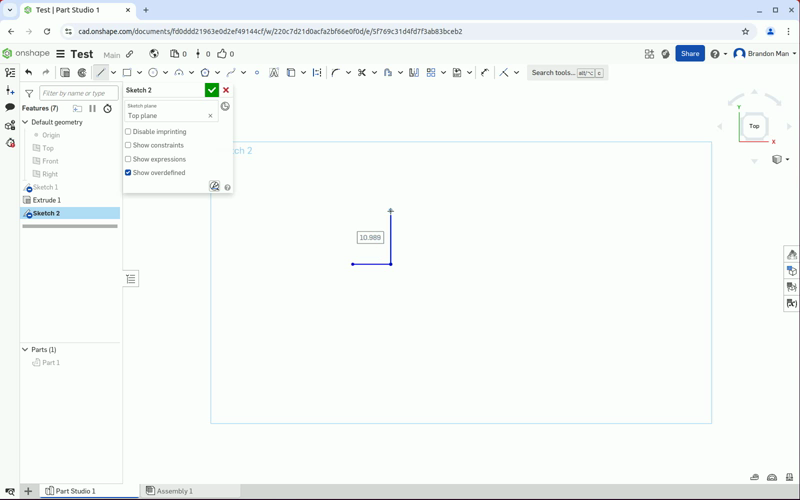
mouse_move(420, 210)
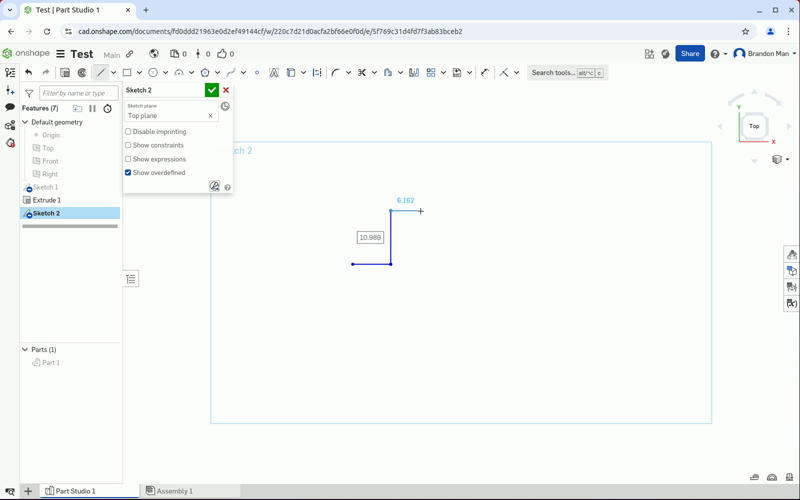
mouse_move(352, 210)
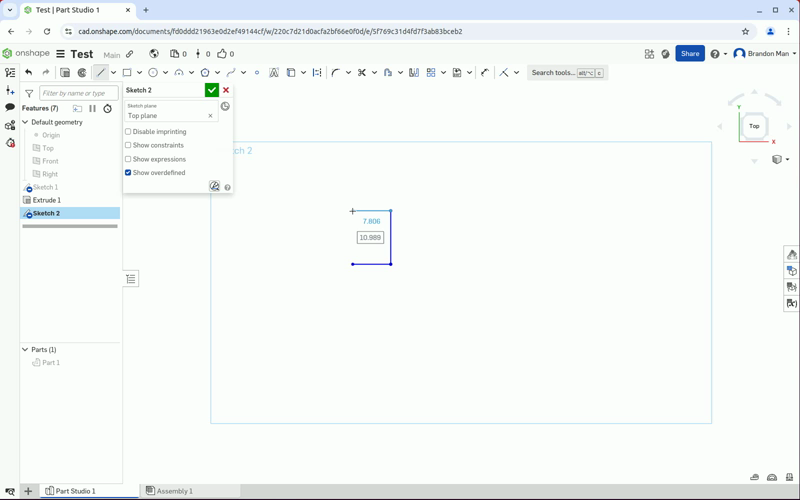
click(352, 210)
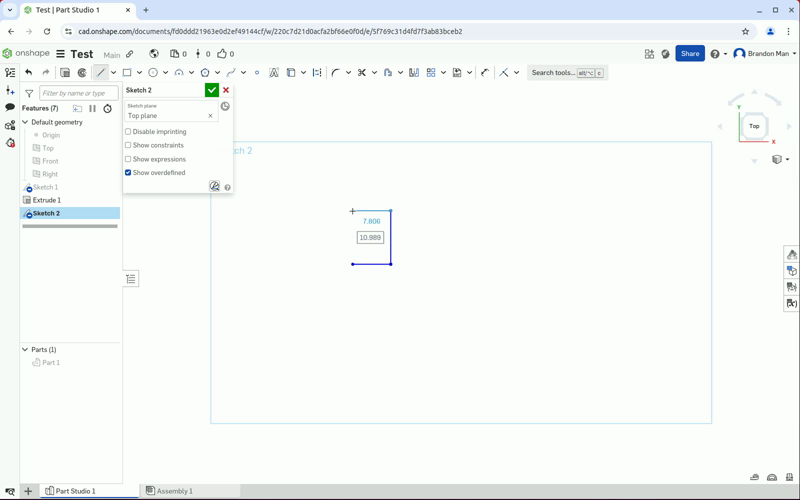
key_up(shift)
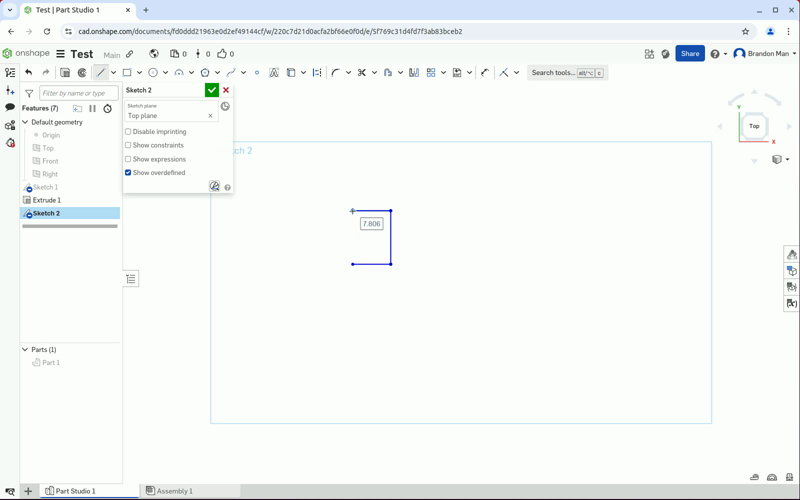
mouse_move(382, 210)
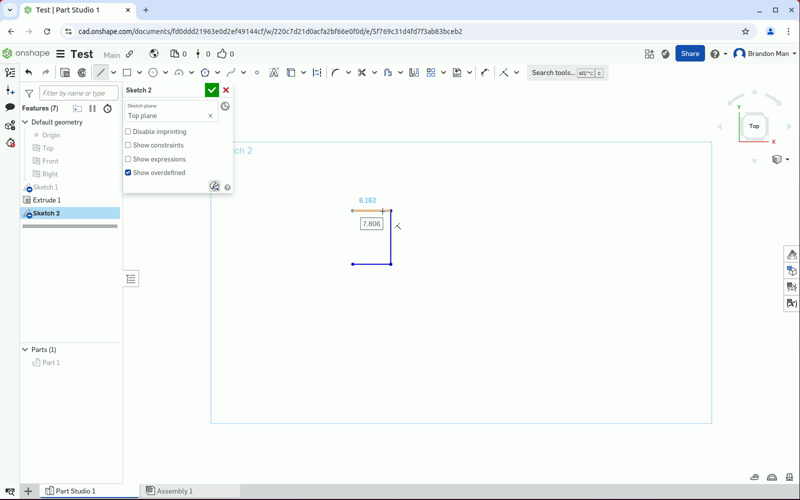
key_down(shift)
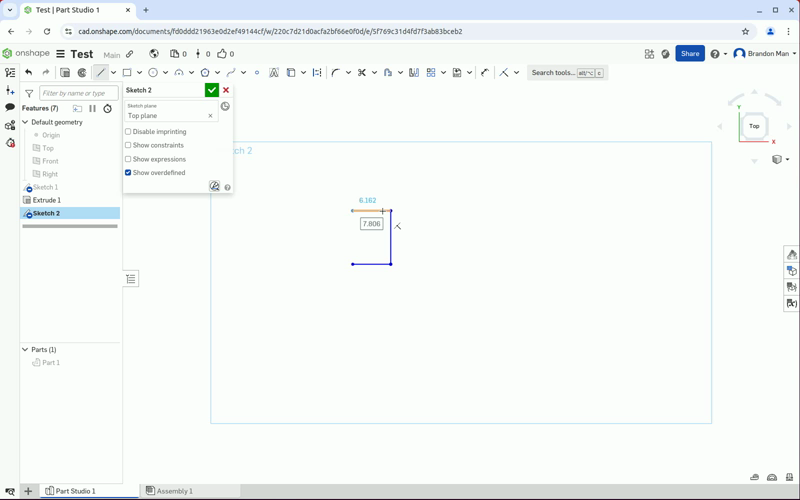
mouse_move(352, 264)
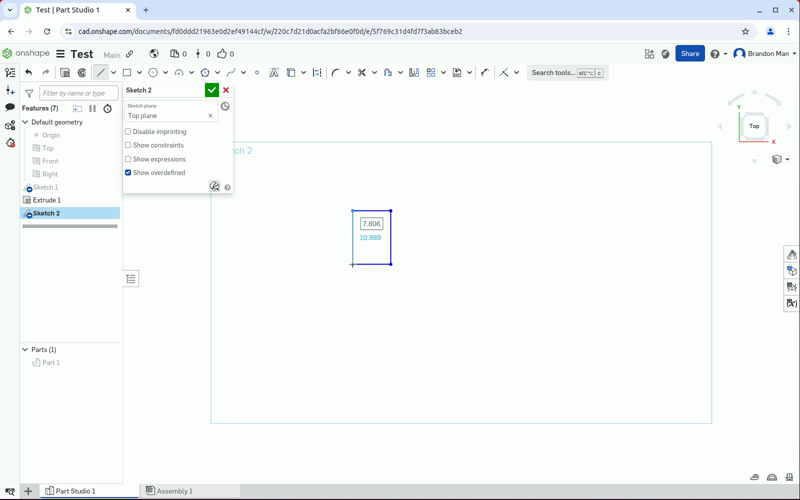
key_up(shift)
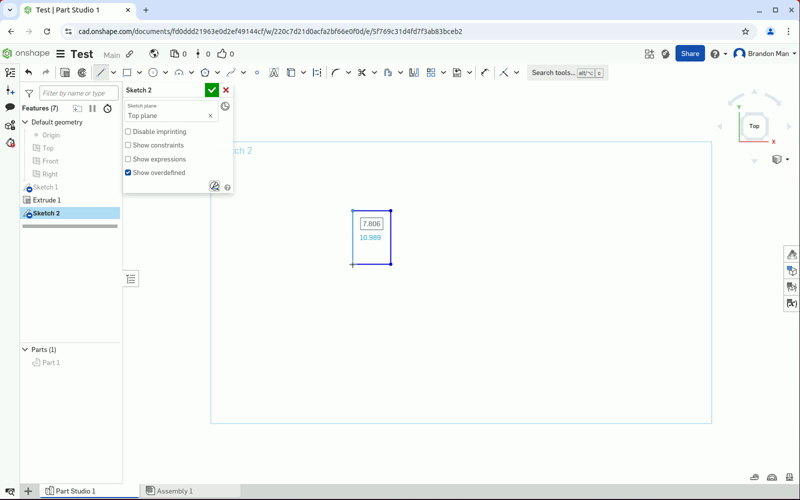
click(352, 264)
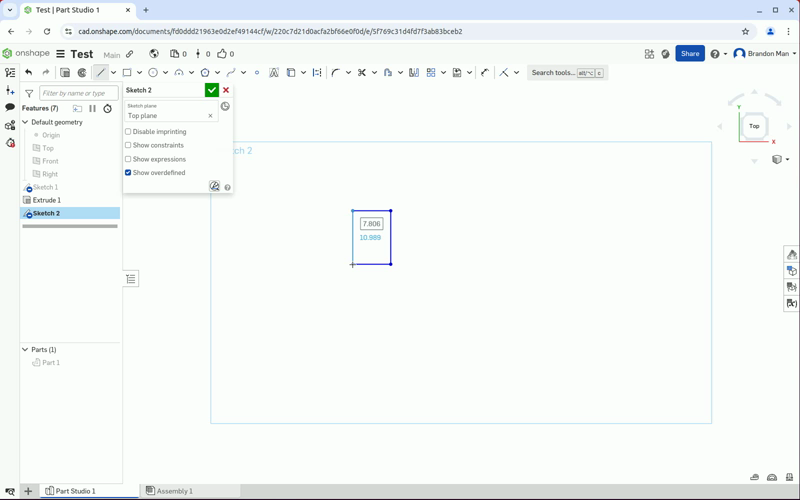
key(esc)
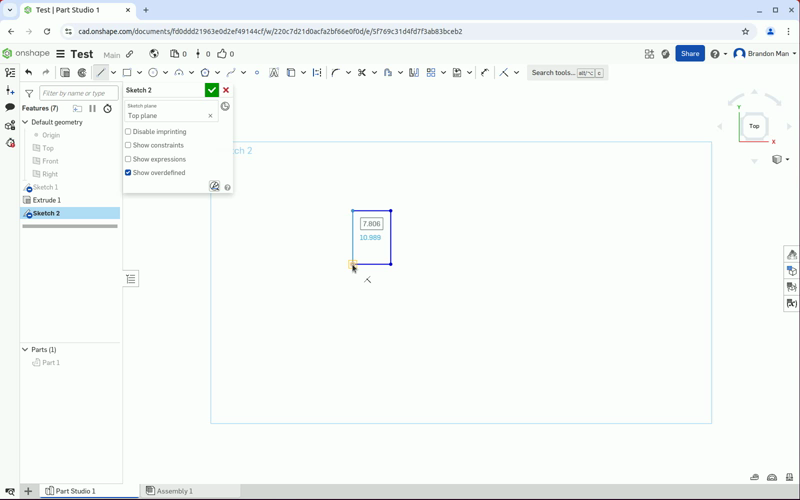
mouse_move(363, 259)
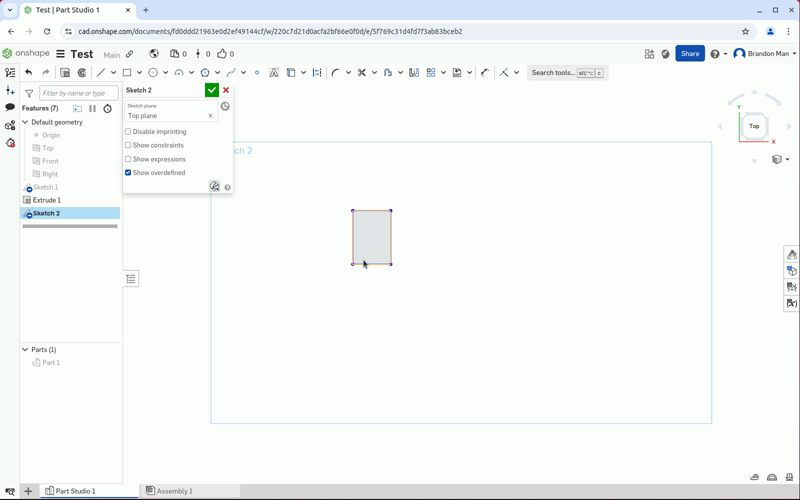
click(363, 259)
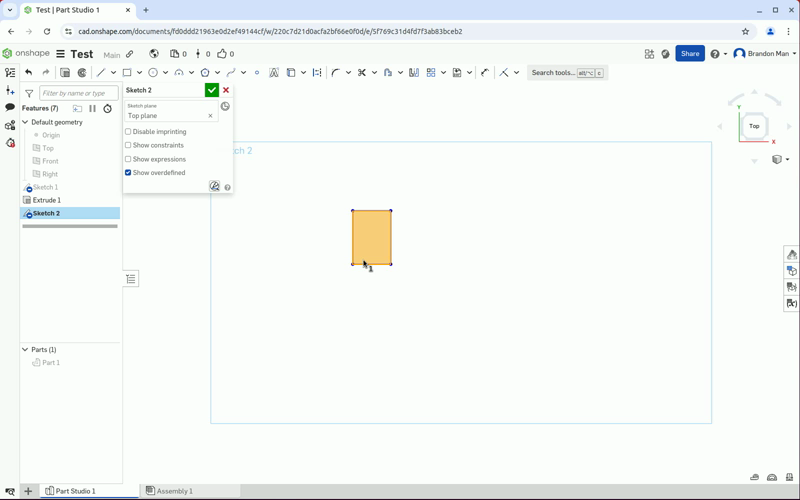
mouse_move(73, 352)
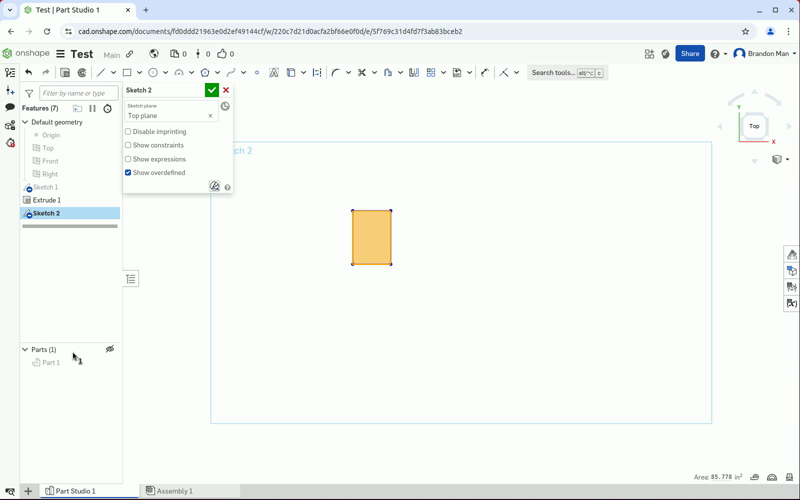
key(shift+y)
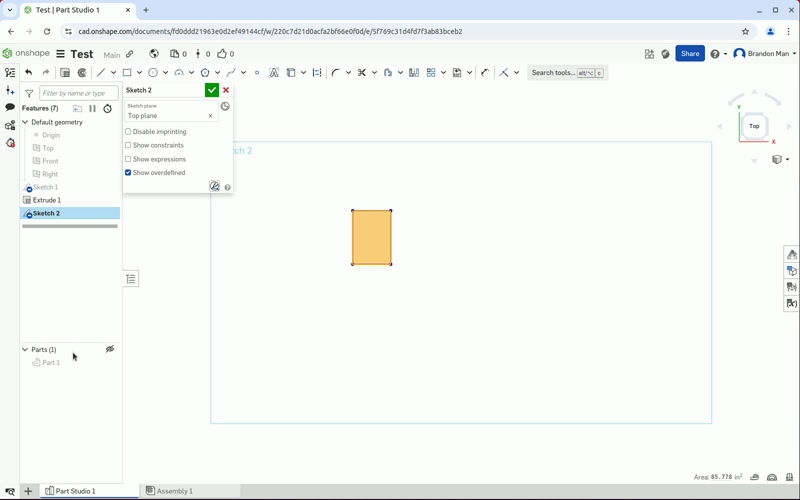
key(shift+e)
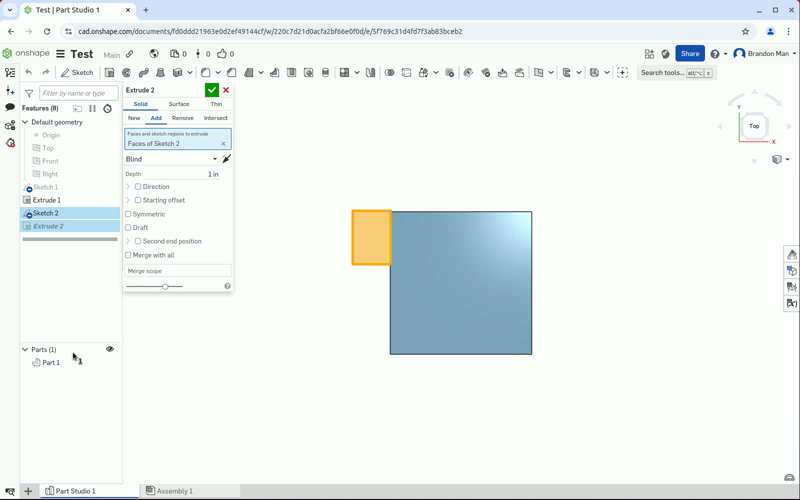
mouse_move(143, 106)
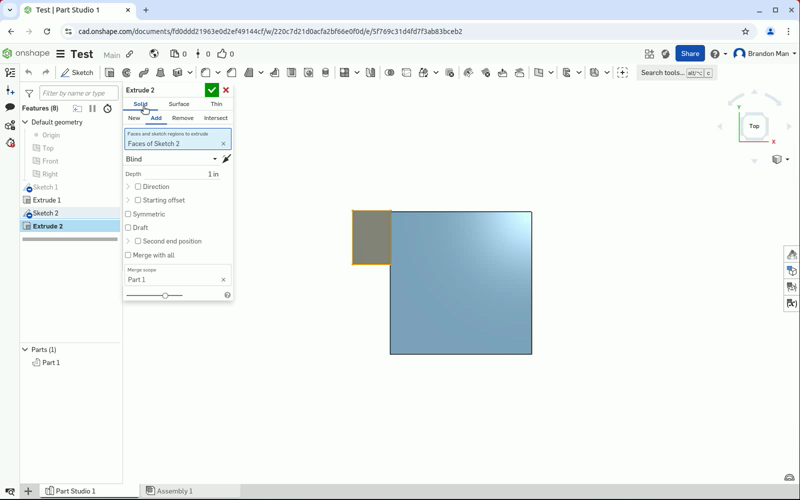
click(143, 106)
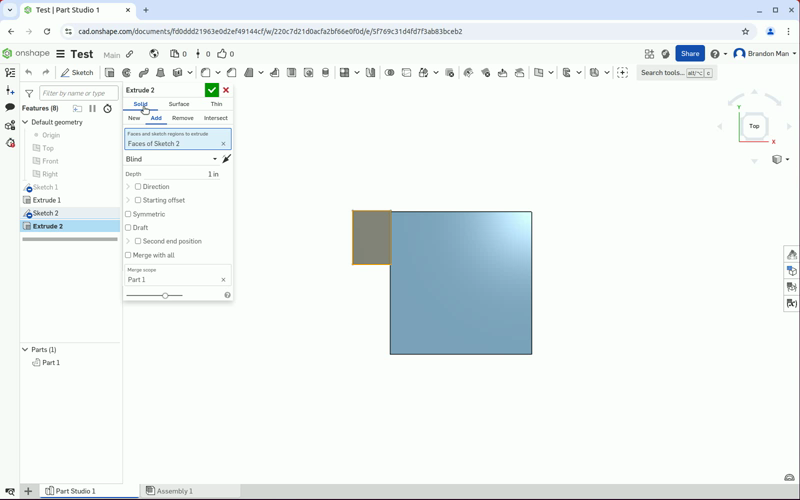
mouse_move(137, 120)
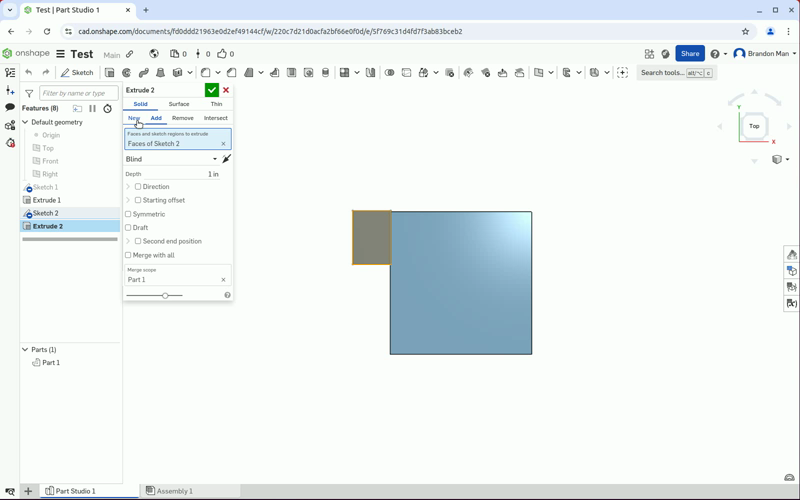
click(137, 120)
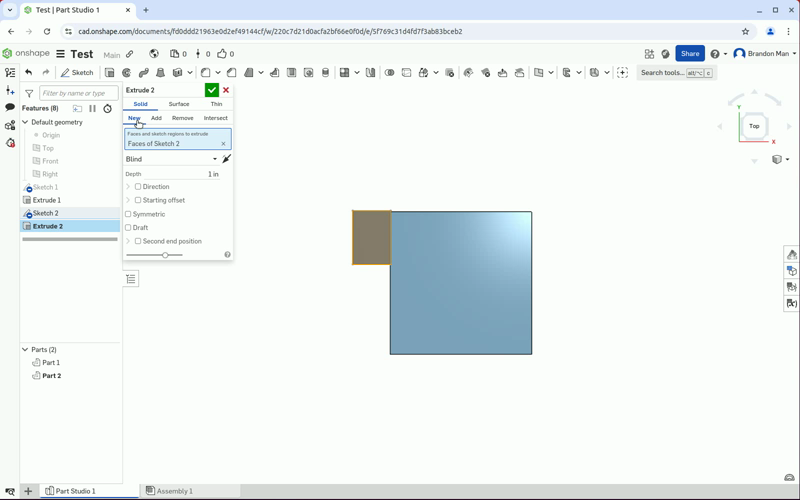
key(tab, 4)
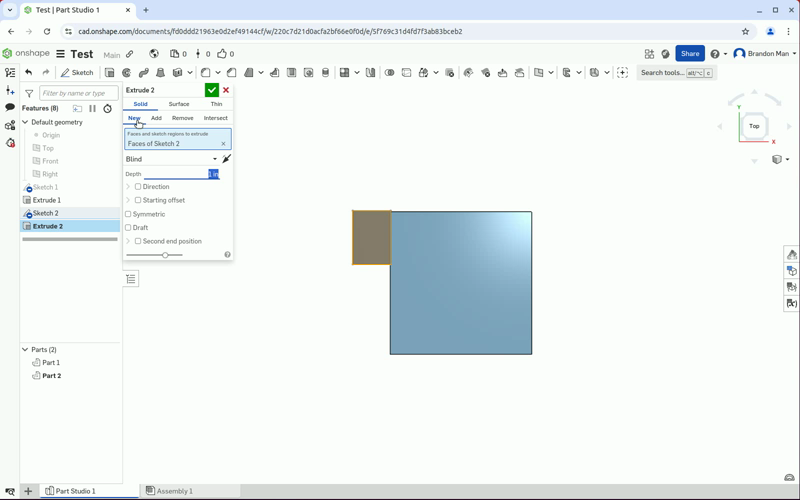
text(0.241)
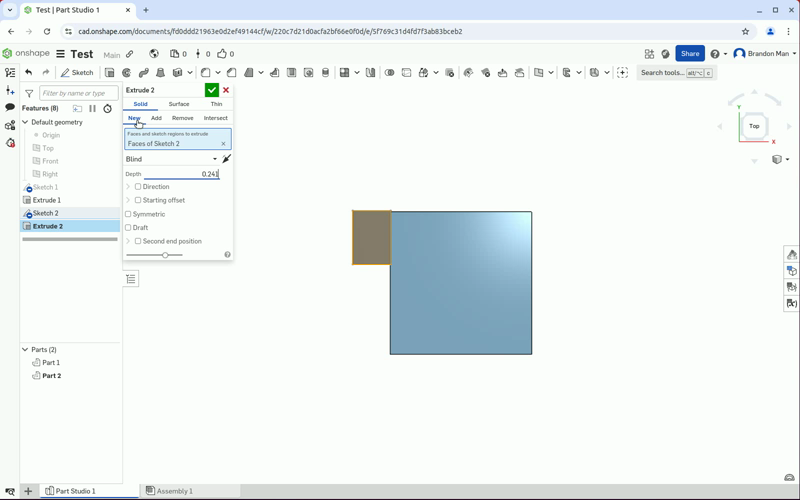
key(enter)
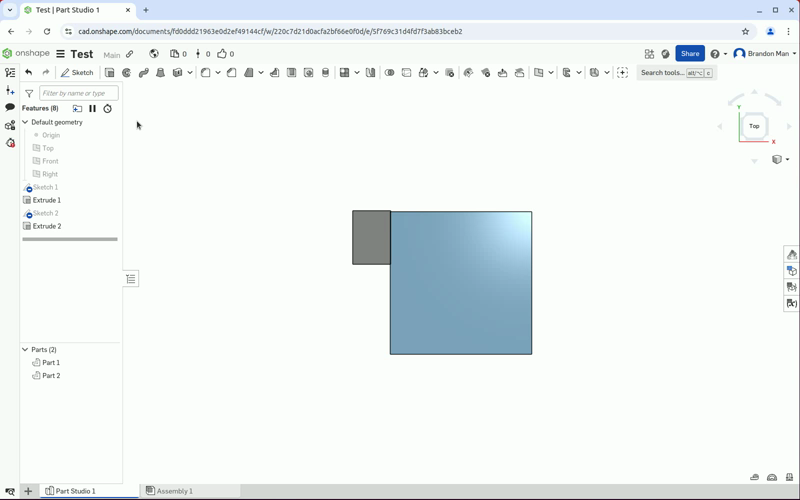
key(shift+h)
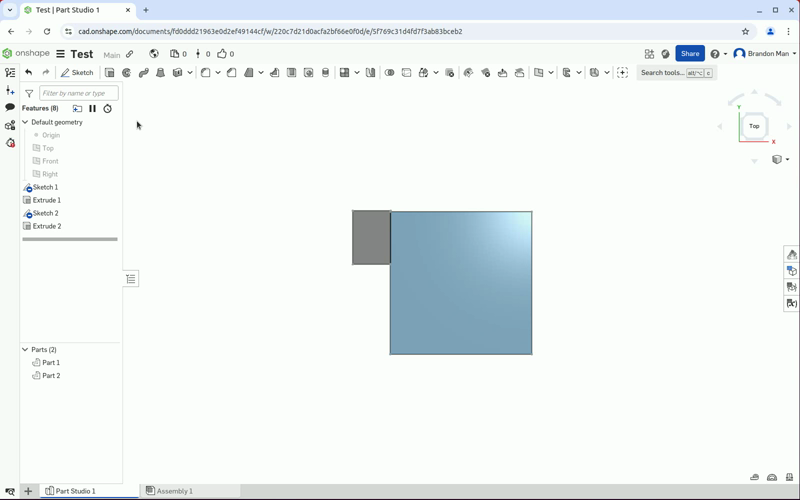
key(shift+h)
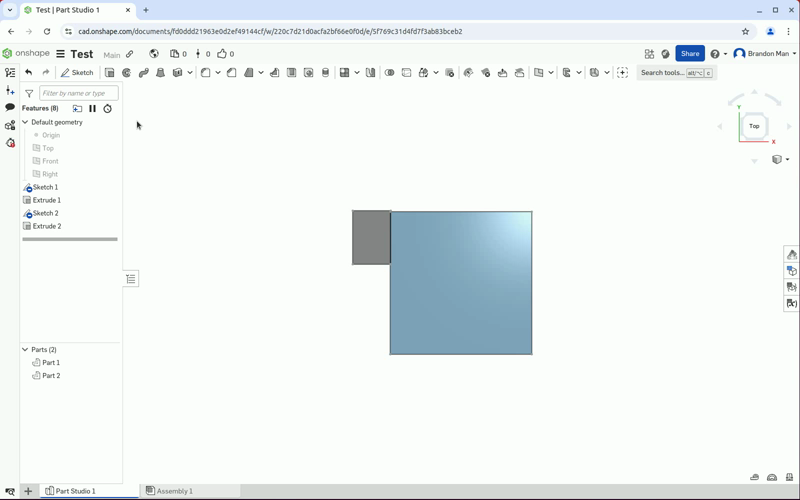
key(shift+7)
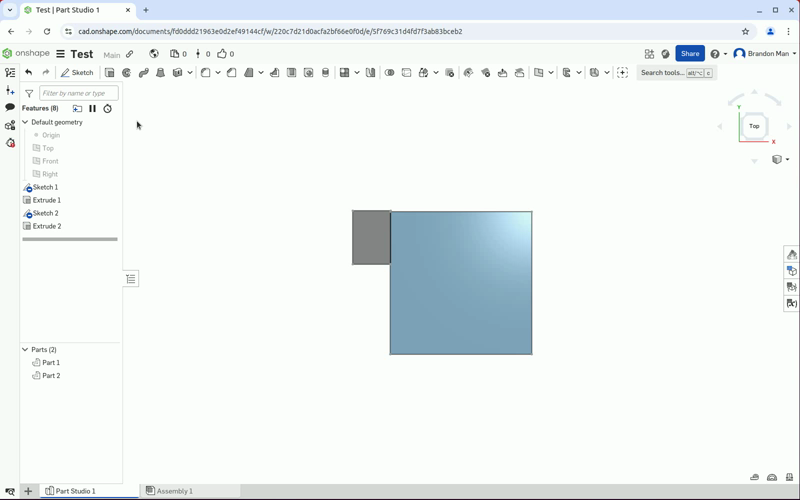
key(up, 3)
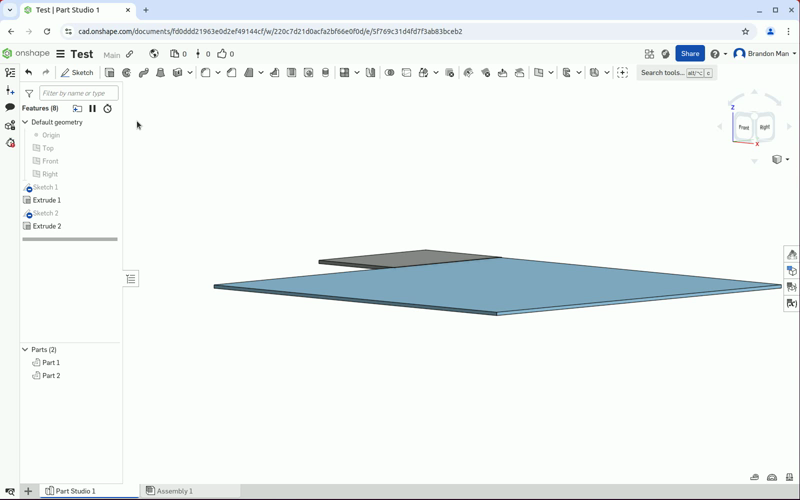
key(left, 3)
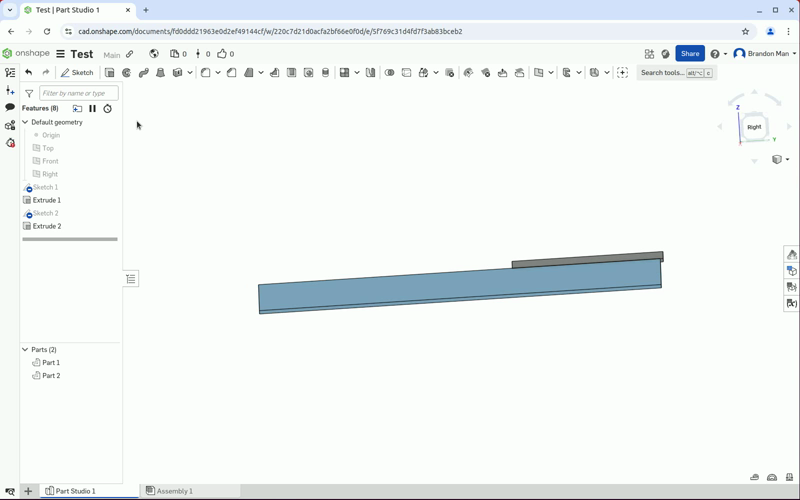
key(right, 3)
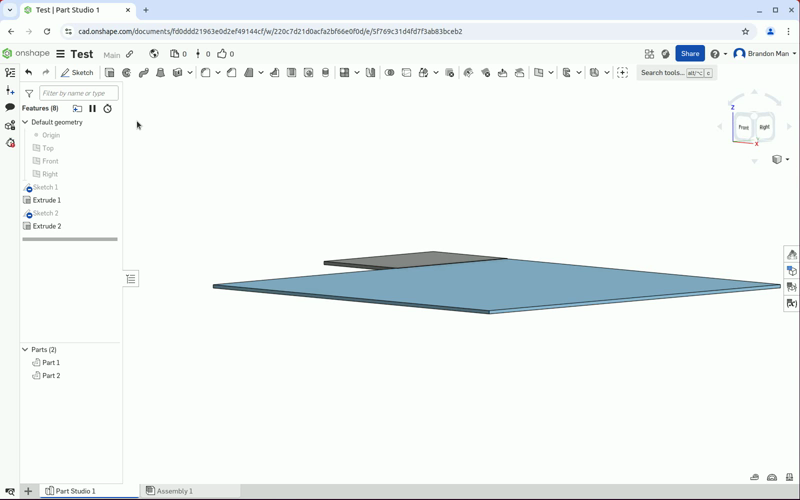
key(down, 3)
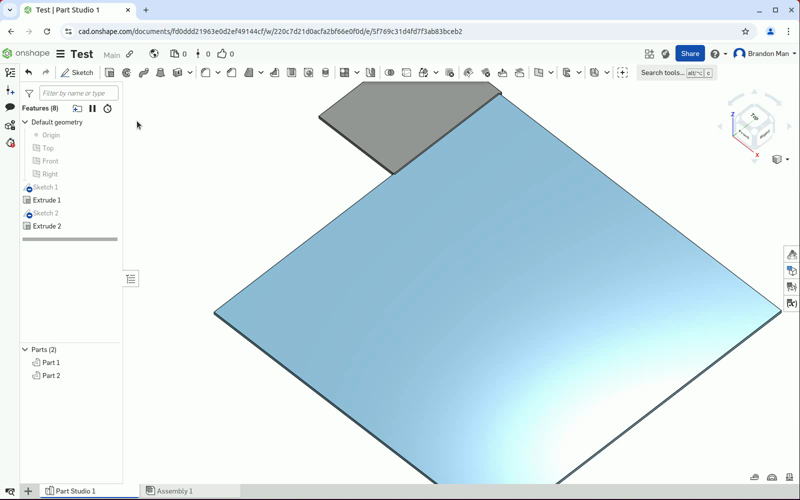
mouse_move(73, 189)
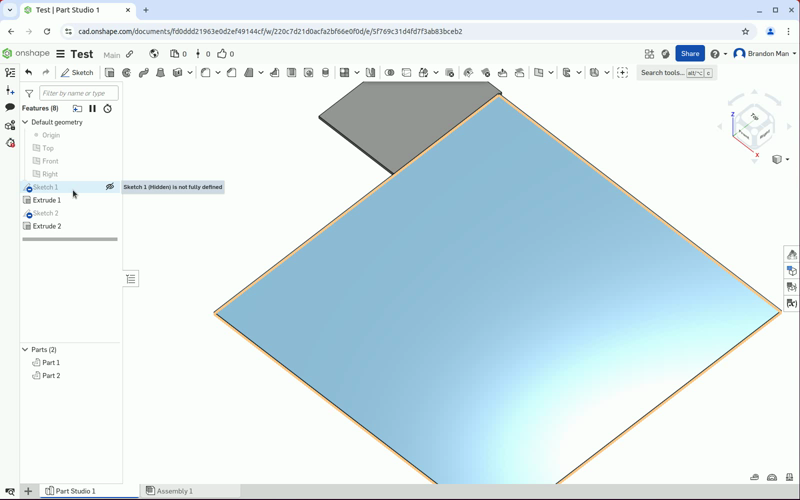
click(73, 189)